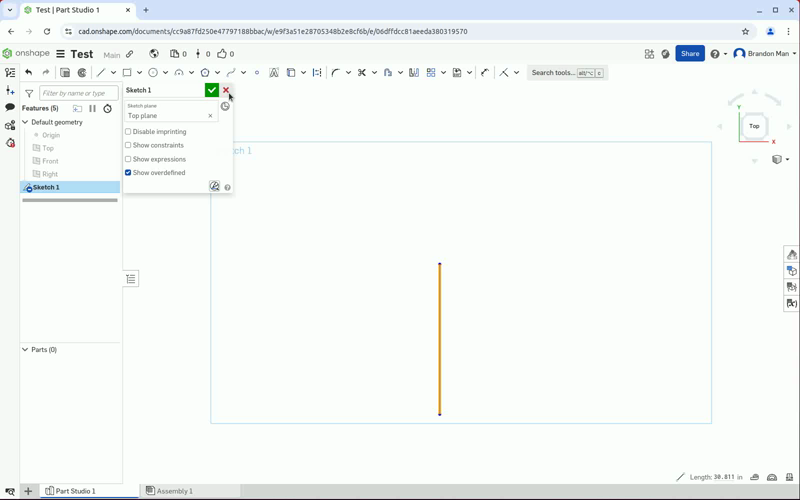
key(shift+h)
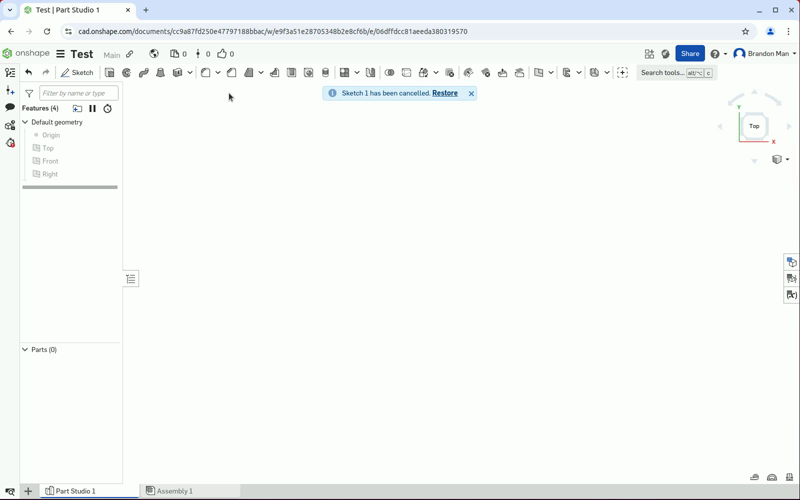
mouse_move(73, 352)
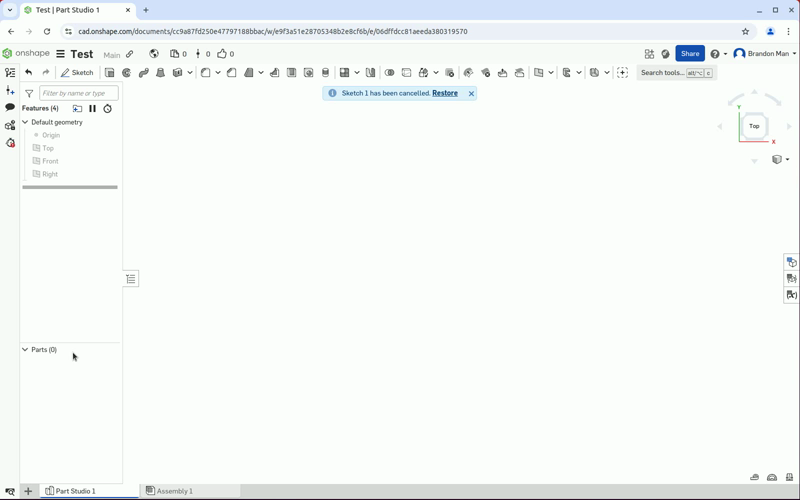
key(y)
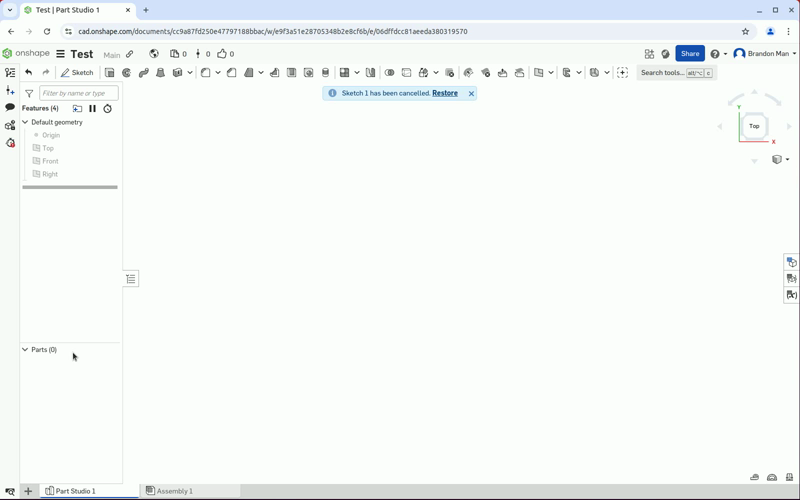
key(shift+p)
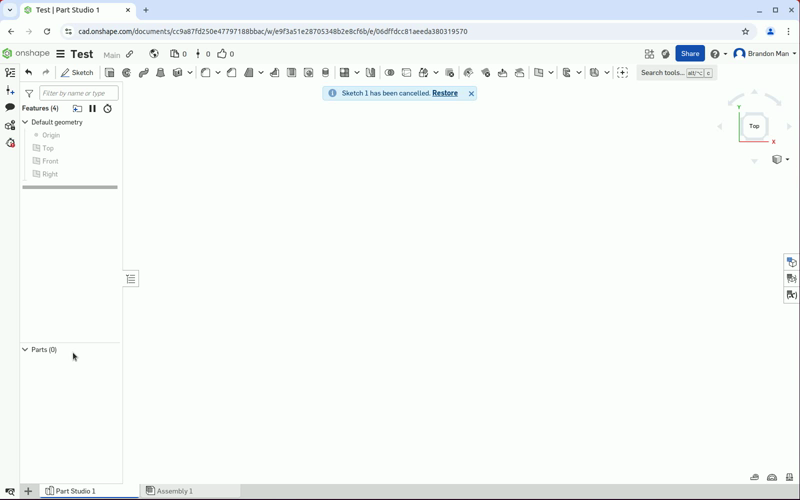
key(space)
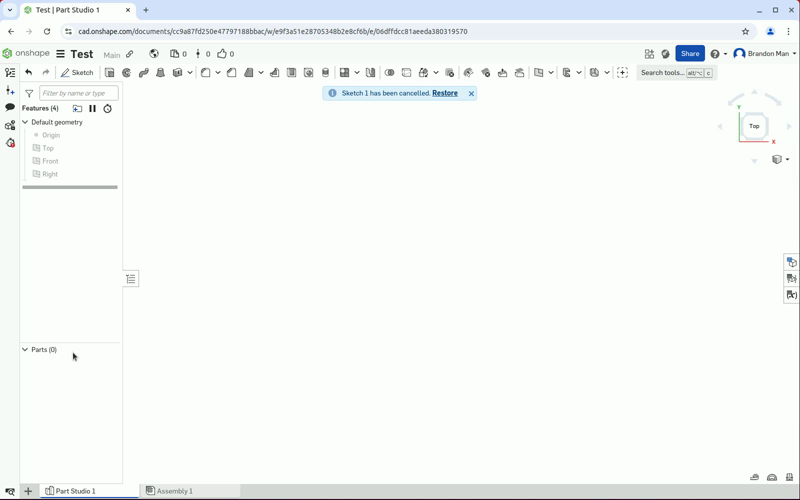
key_down(shift)
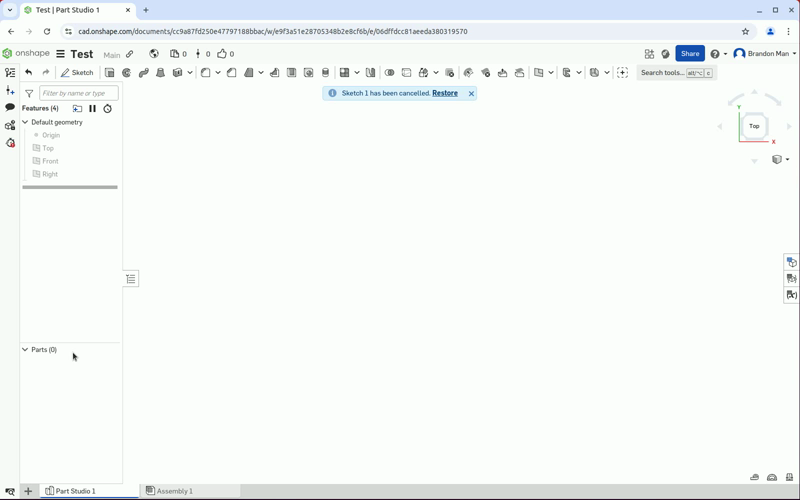
key(up)
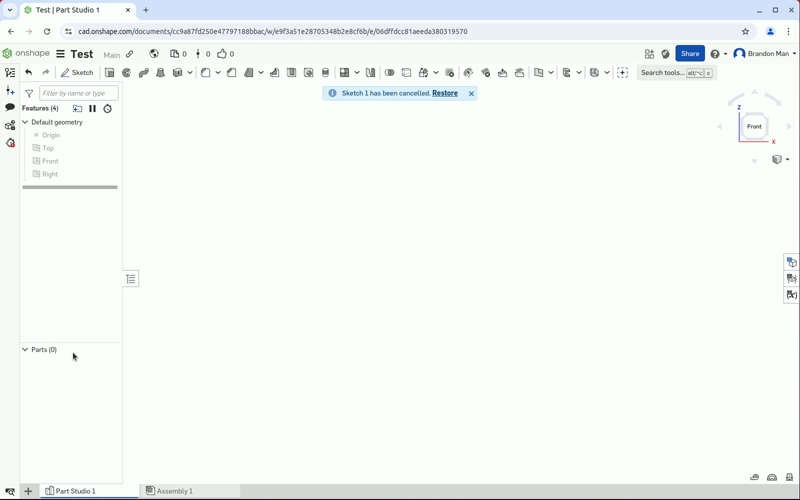
key_up(shift)
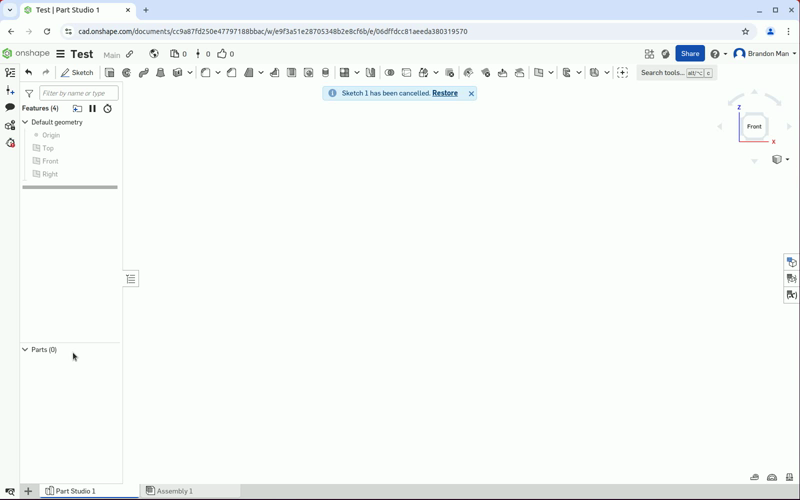
mouse_move(73, 352)
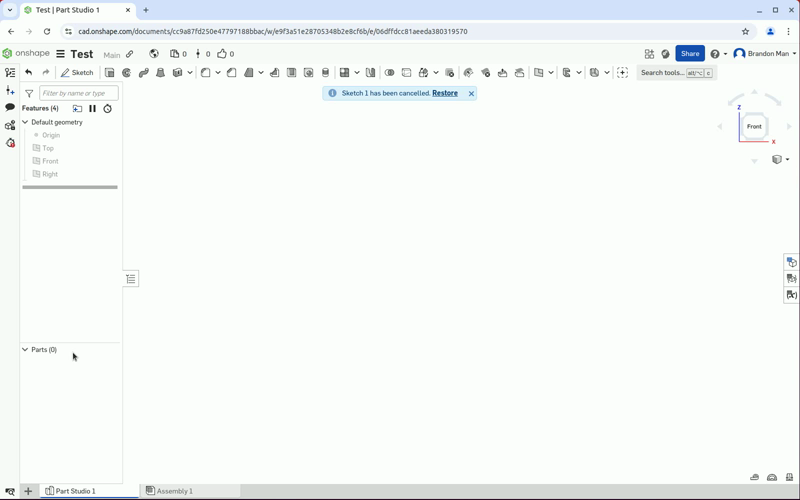
key(shift+y)
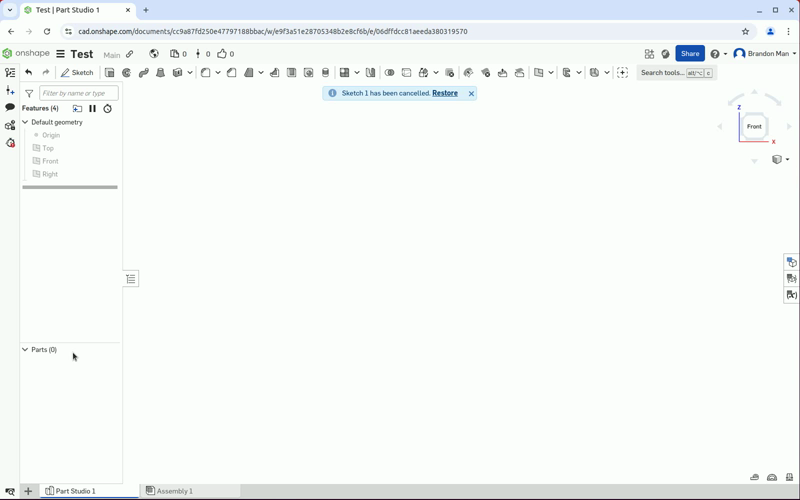
key(shift+s)
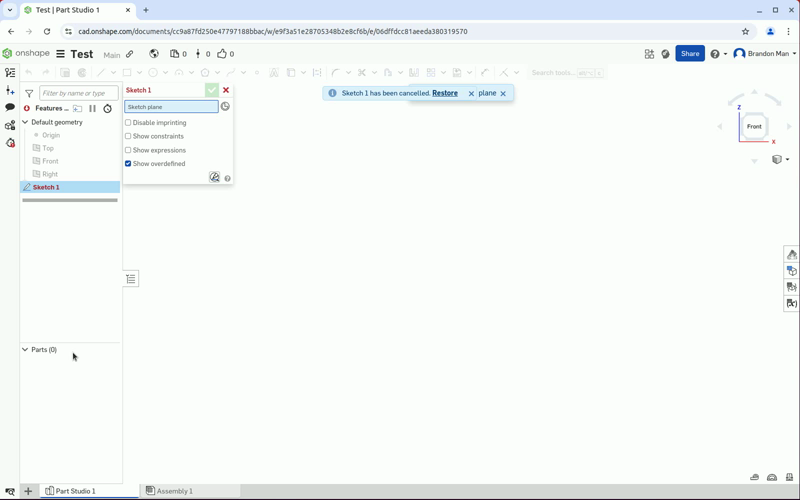
mouse_move(73, 163)
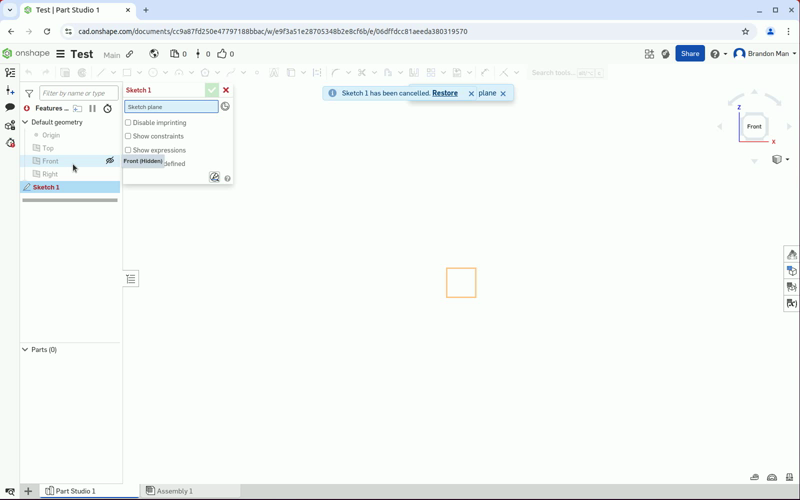
click(73, 163)
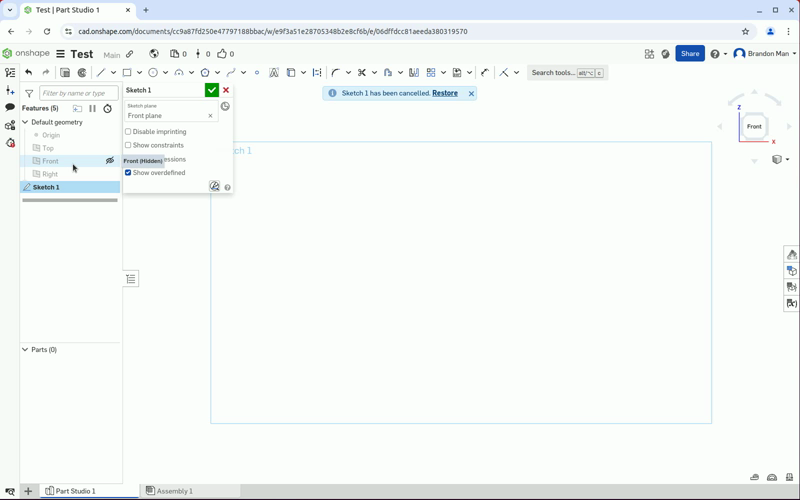
mouse_move(73, 352)
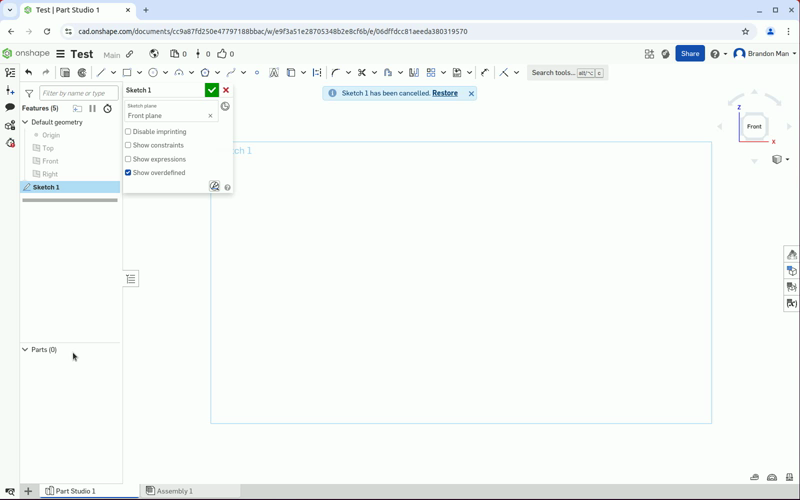
key(y)
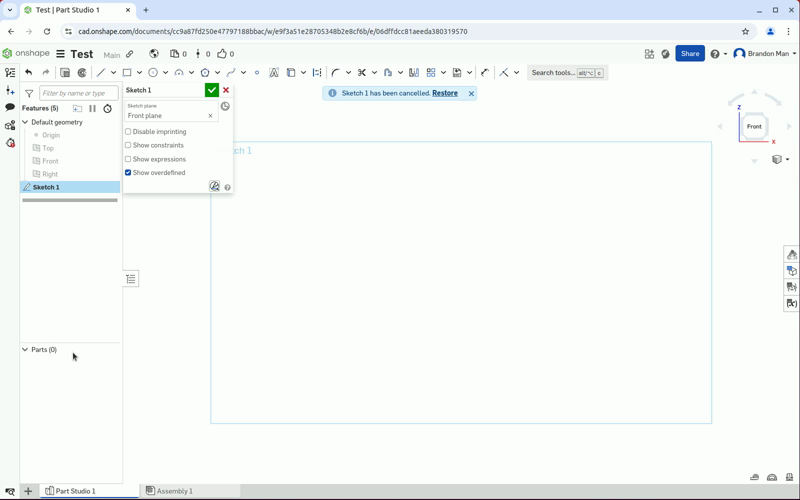
key(l)
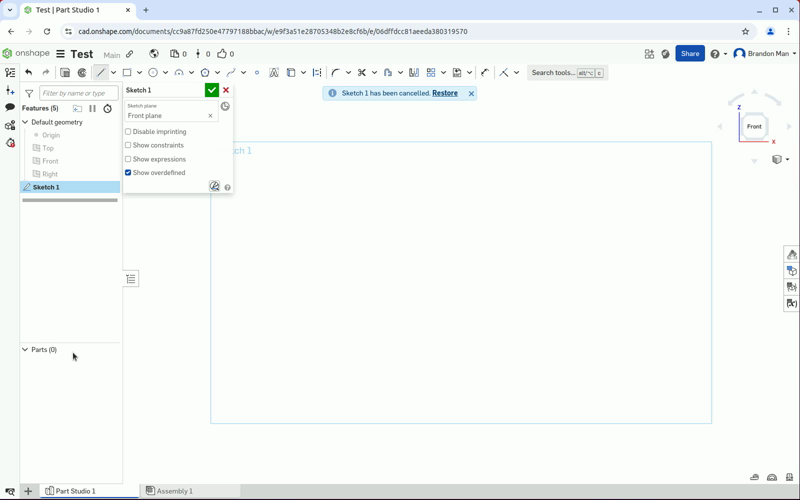
key_down(shift)
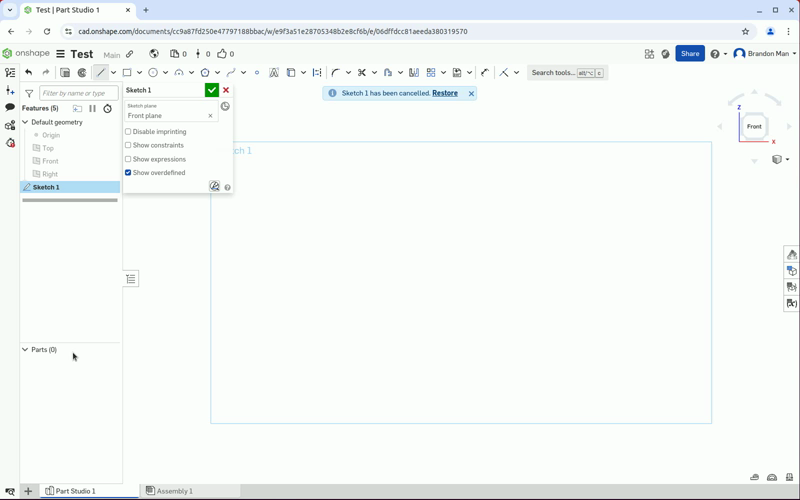
mouse_move(460, 282)
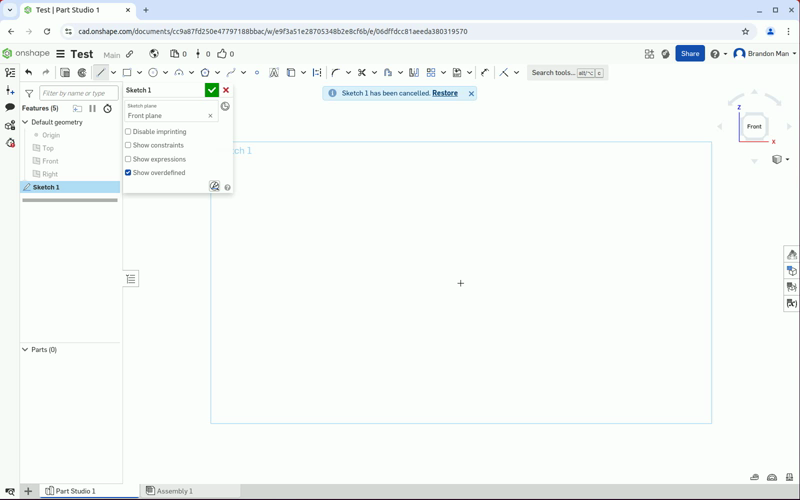
click(460, 282)
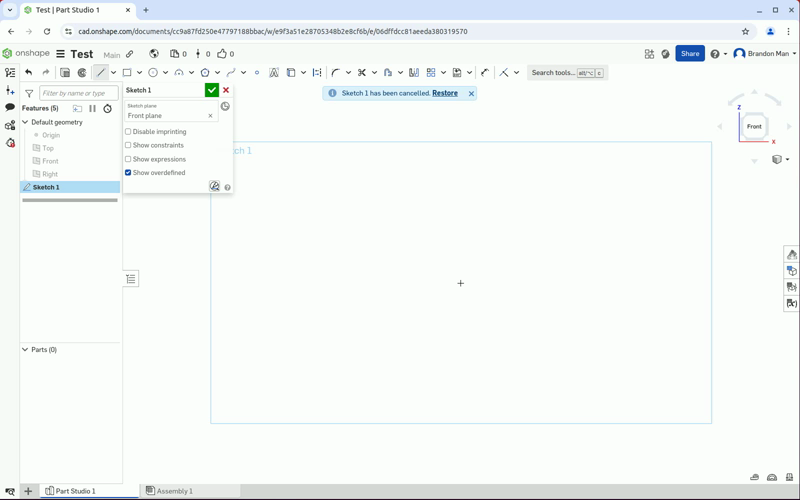
key_up(shift)
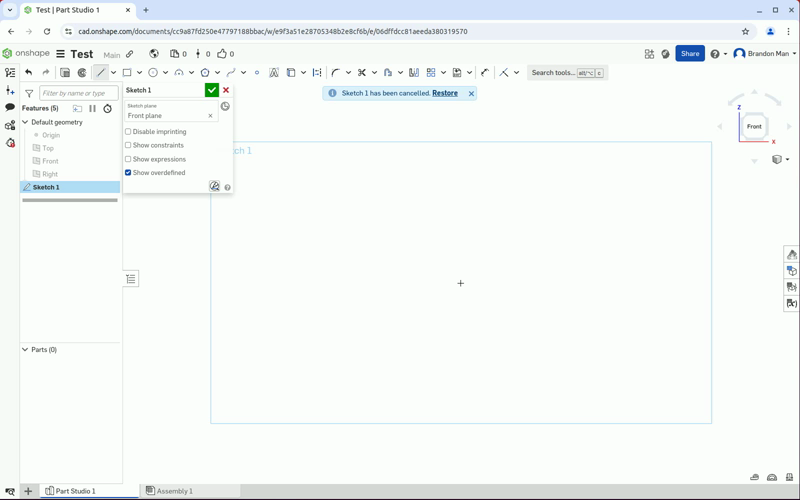
key_down(shift)
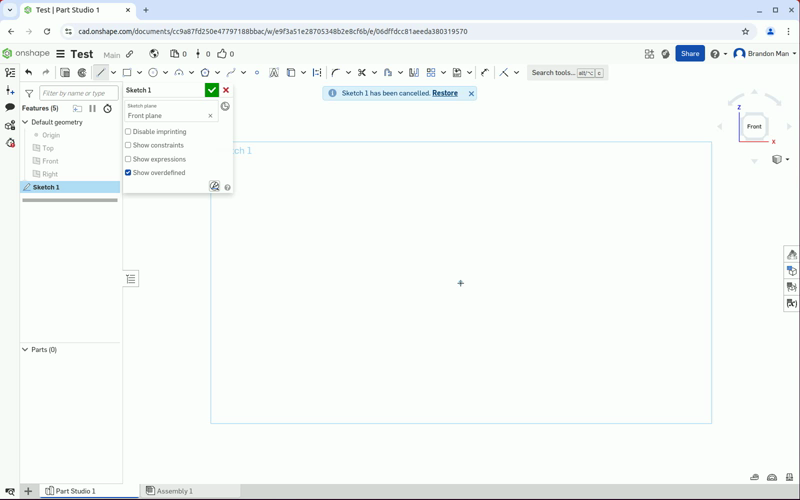
mouse_move(573, 282)
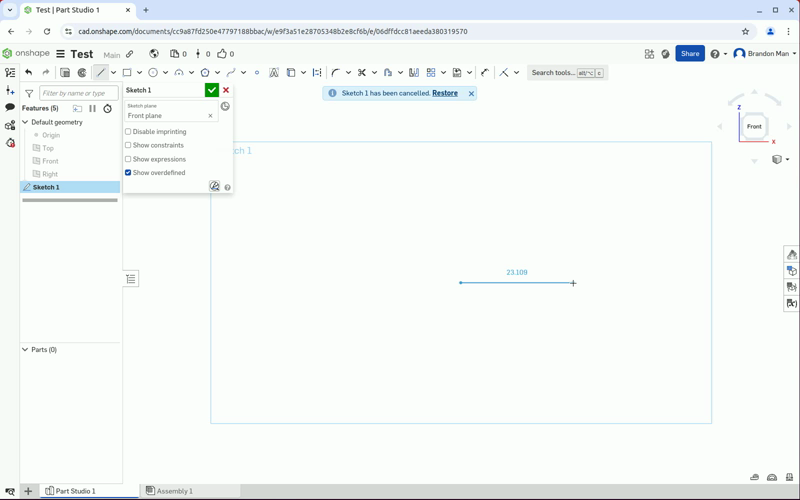
click(573, 282)
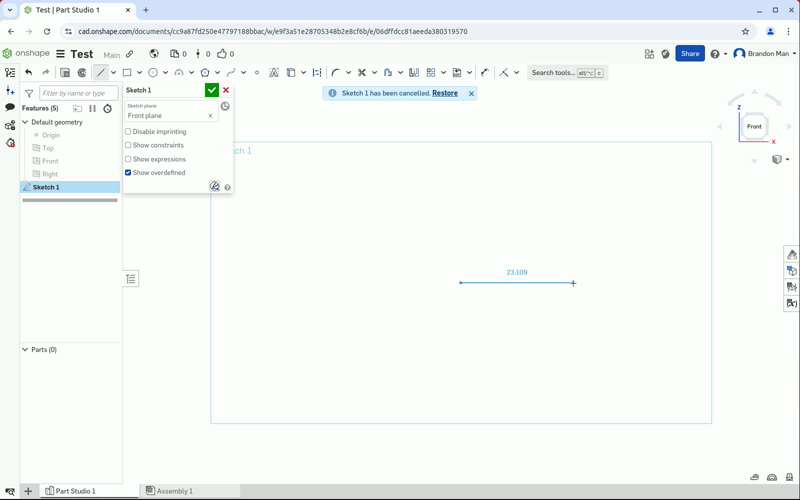
key_up(shift)
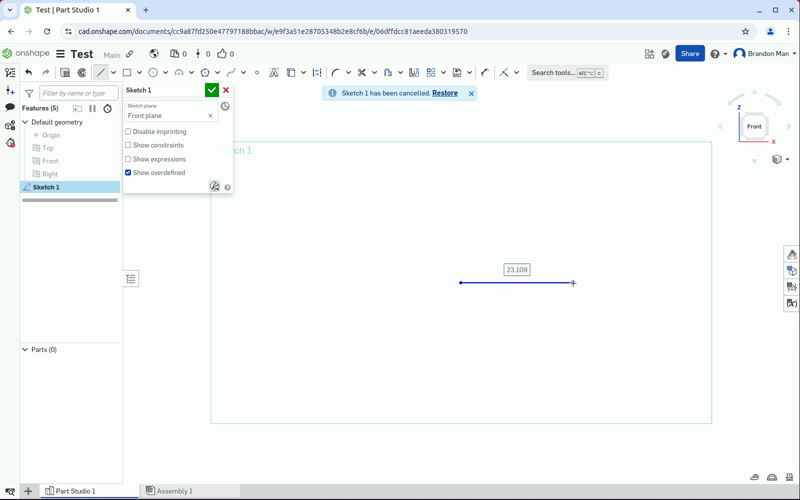
key_down(shift)
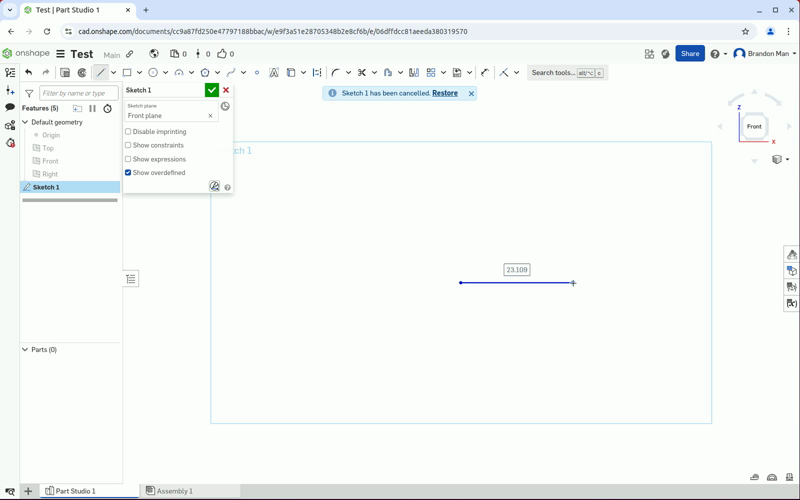
mouse_move(589, 282)
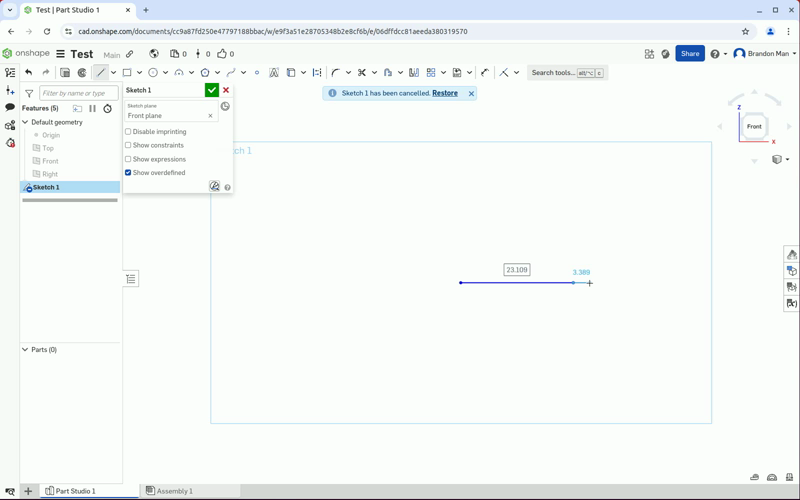
mouse_move(573, 248)
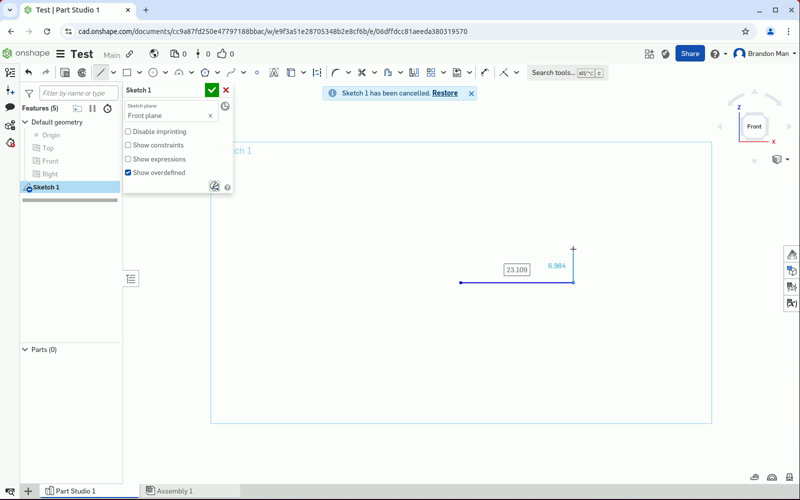
click(573, 248)
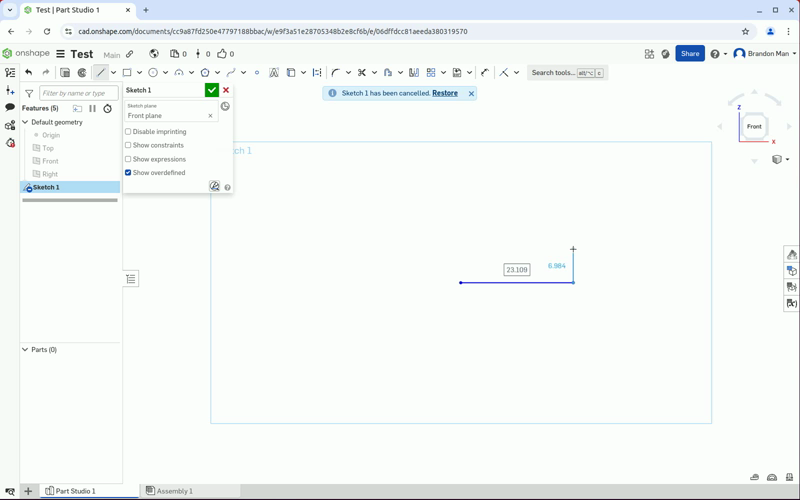
key_up(shift)
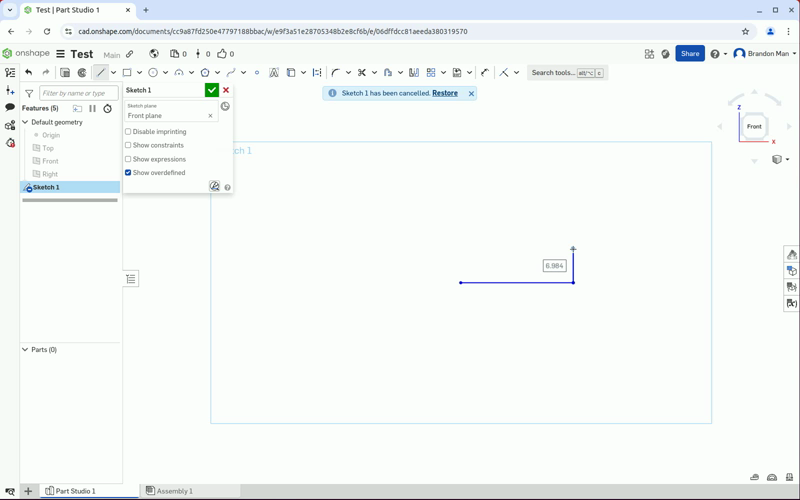
key_down(shift)
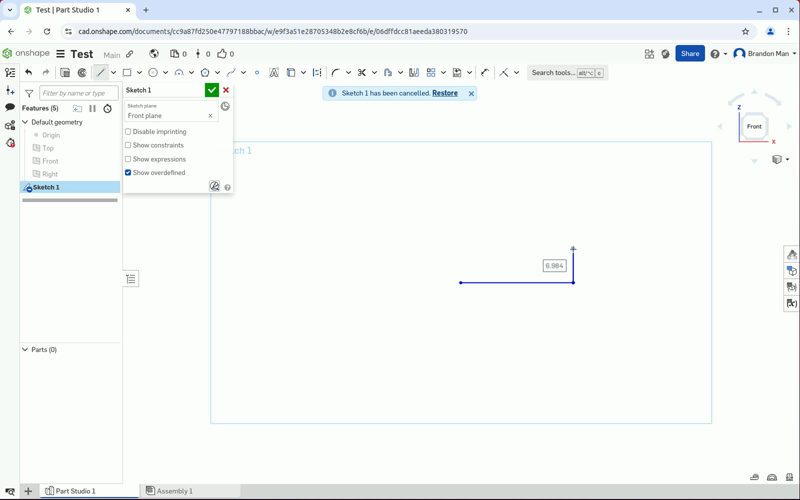
mouse_move(589, 248)
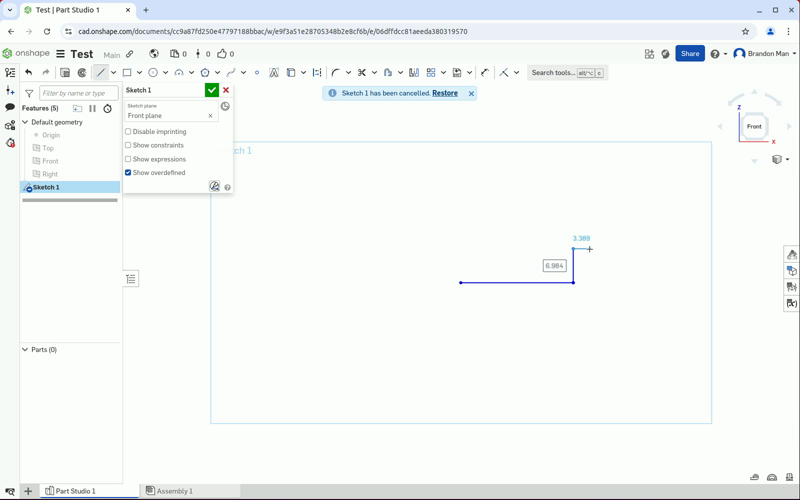
mouse_move(527, 248)
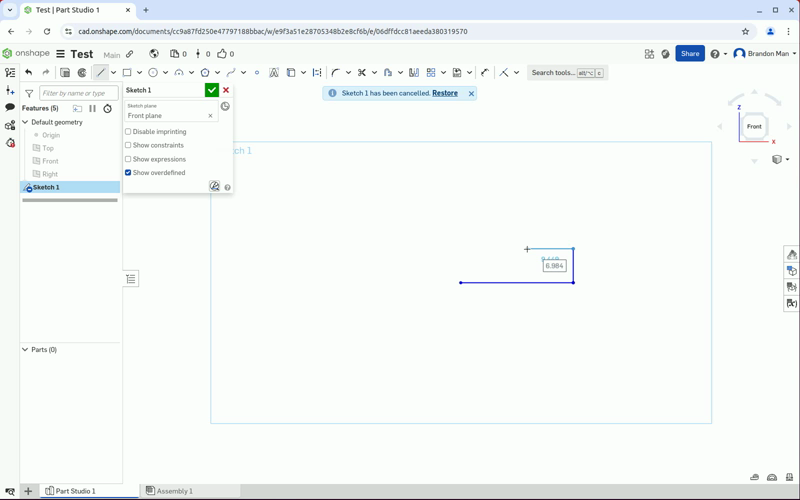
click(527, 248)
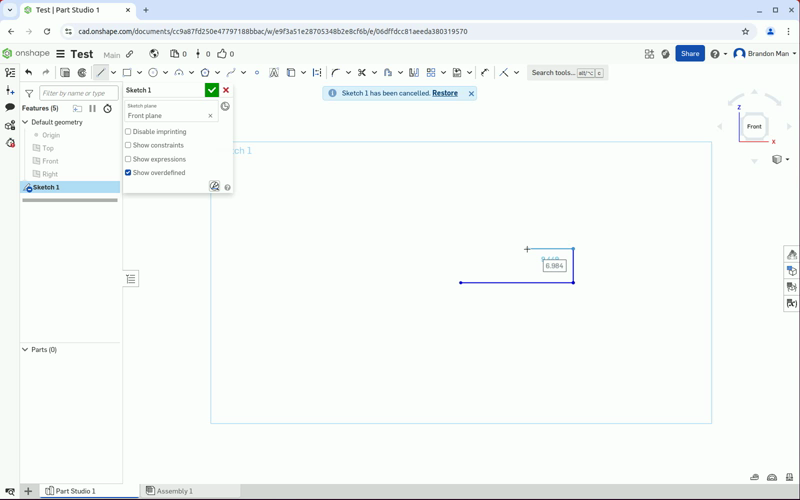
key_up(shift)
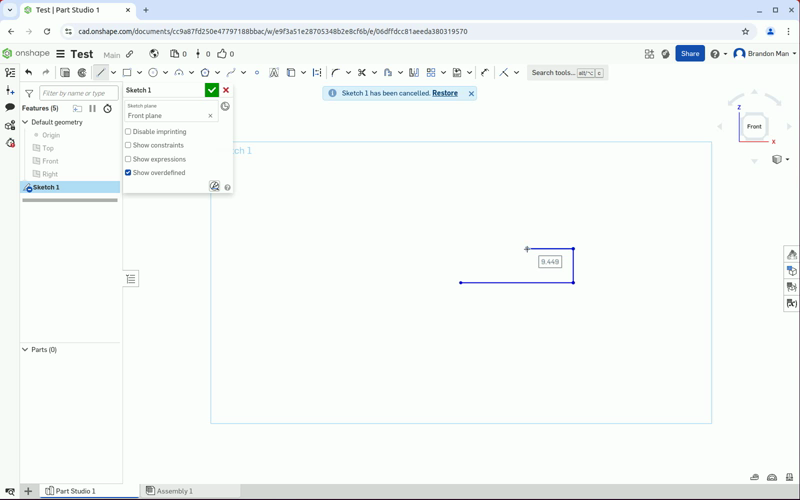
key_down(shift)
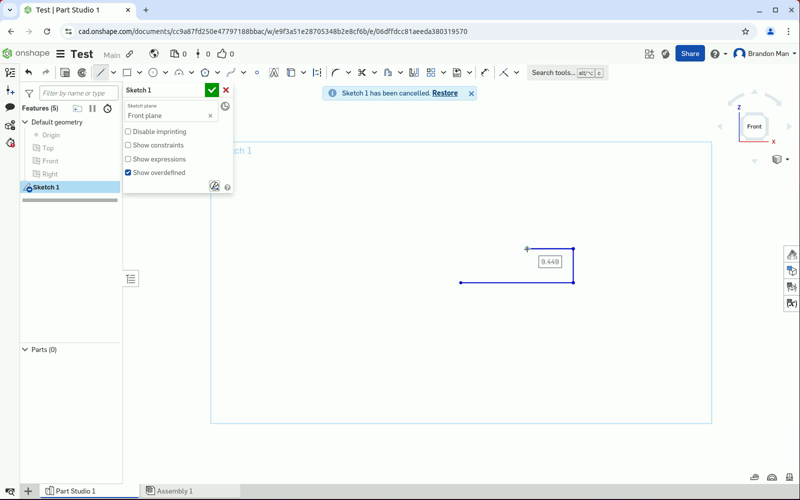
mouse_move(527, 184)
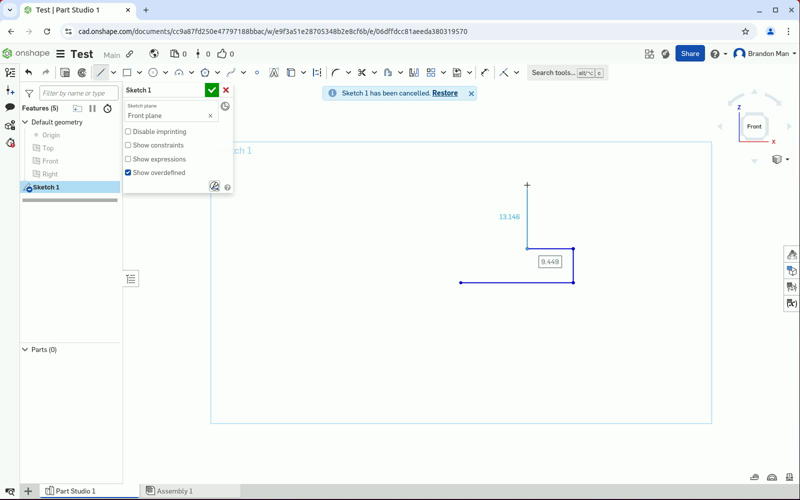
click(527, 184)
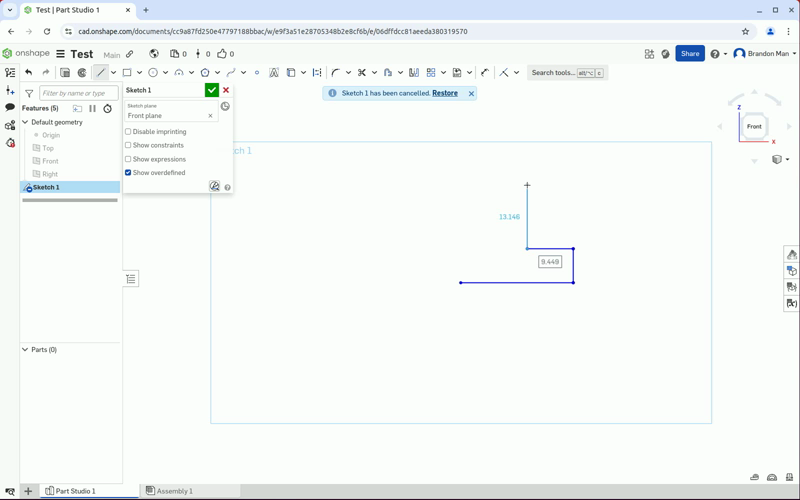
key_up(shift)
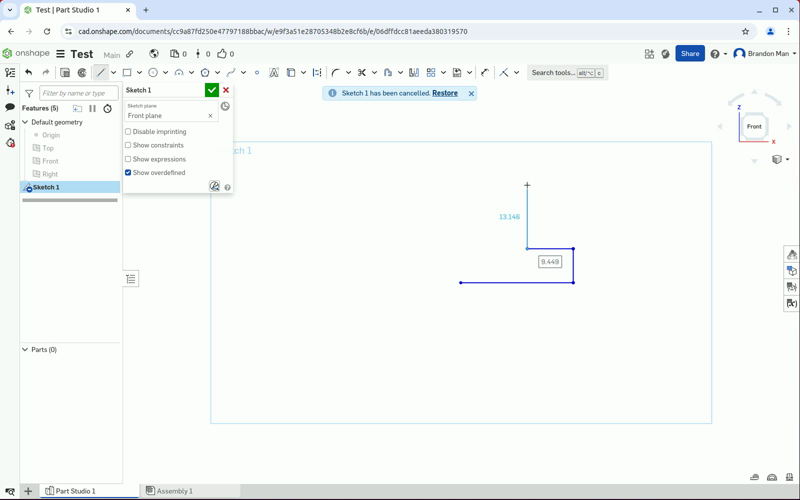
key_down(shift)
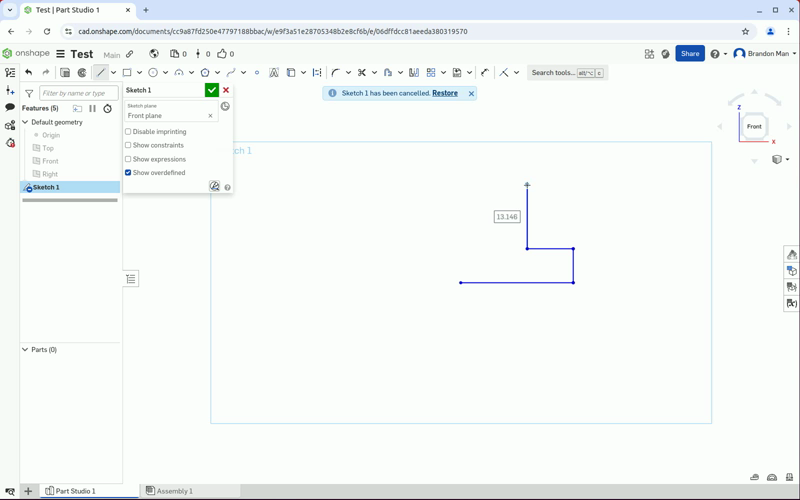
mouse_move(460, 184)
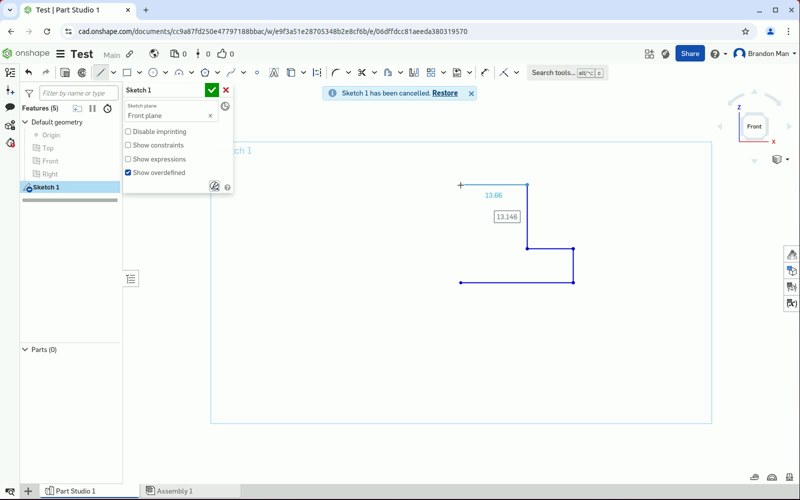
click(460, 184)
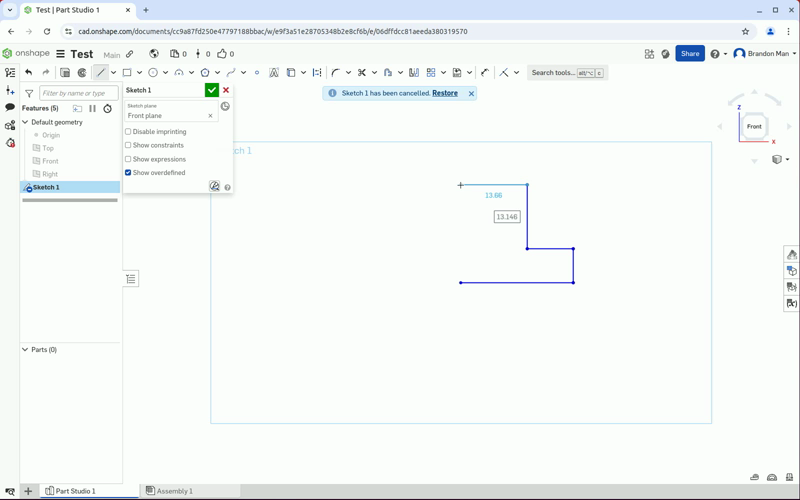
key_up(shift)
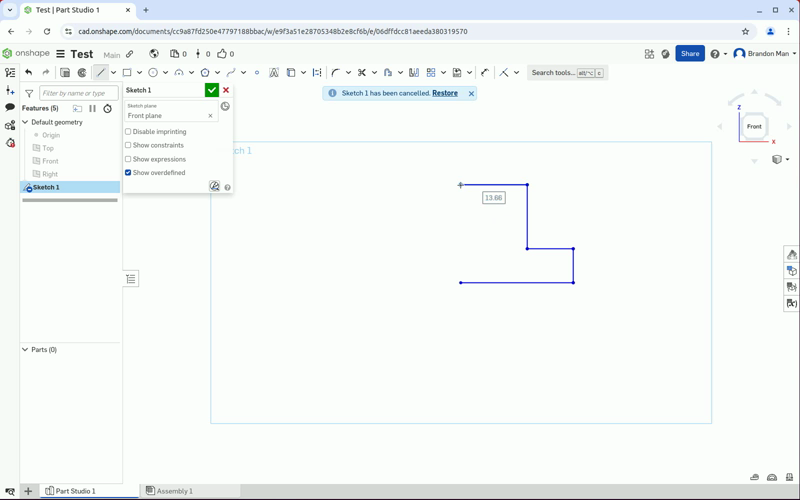
key_down(shift)
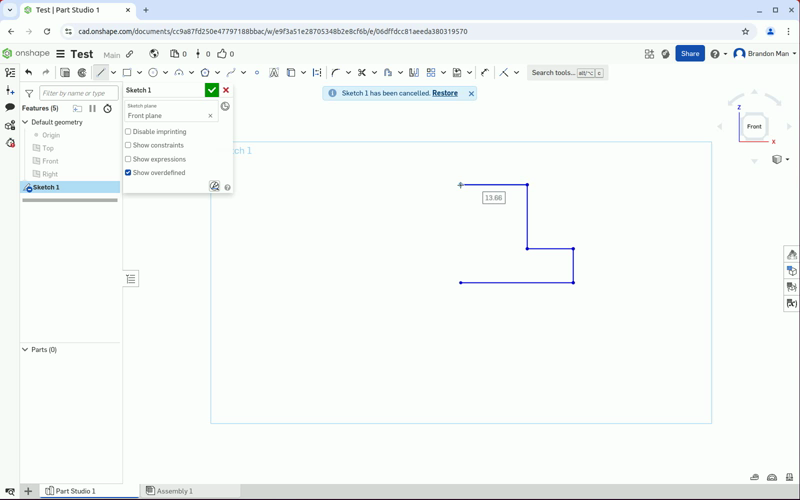
mouse_move(460, 282)
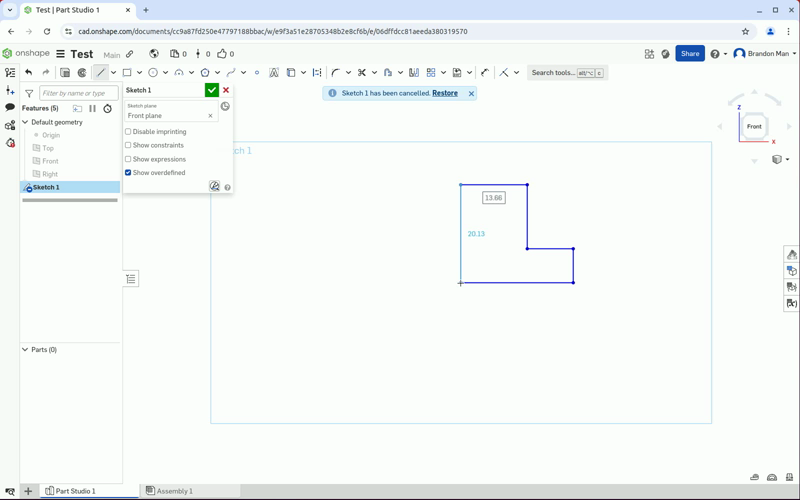
key_up(shift)
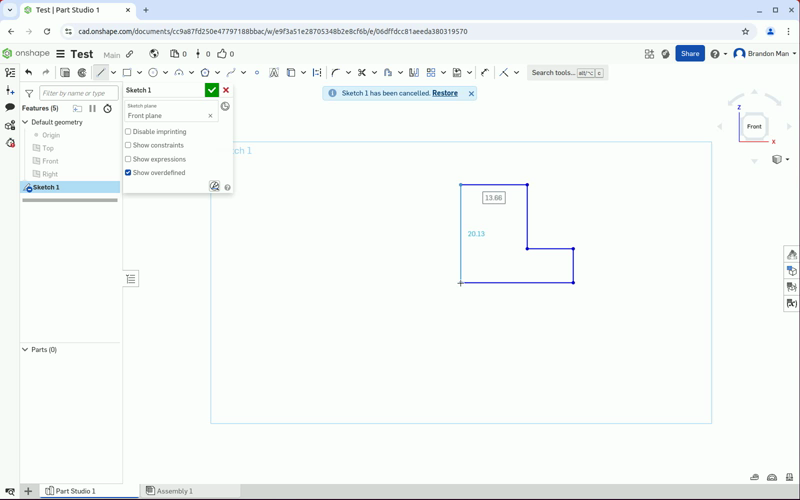
click(460, 282)
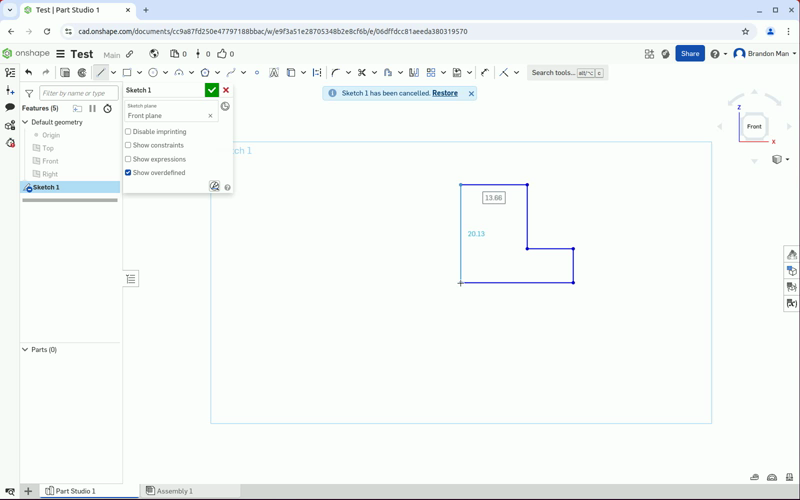
key(esc)
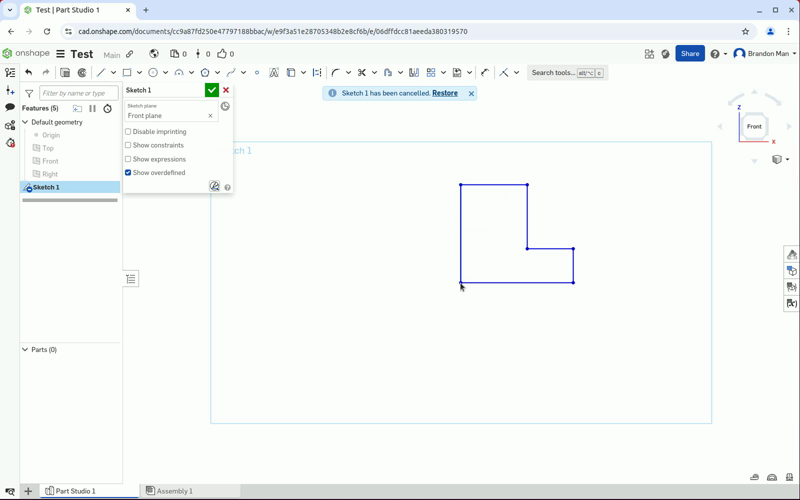
mouse_move(473, 264)
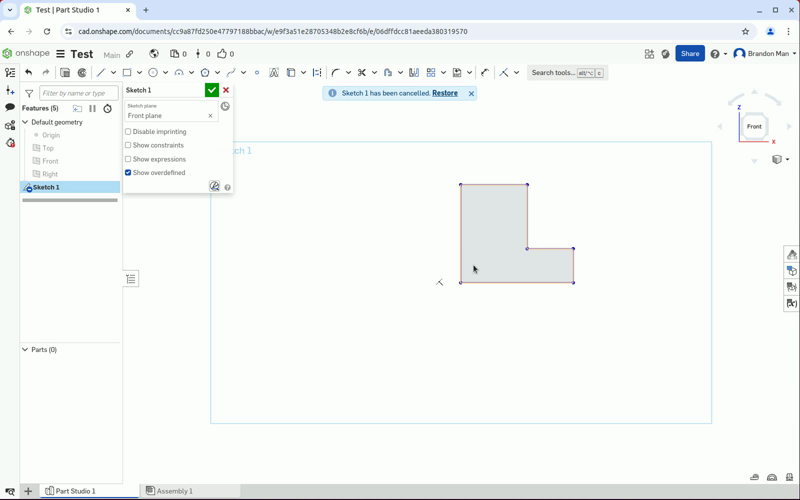
click(473, 264)
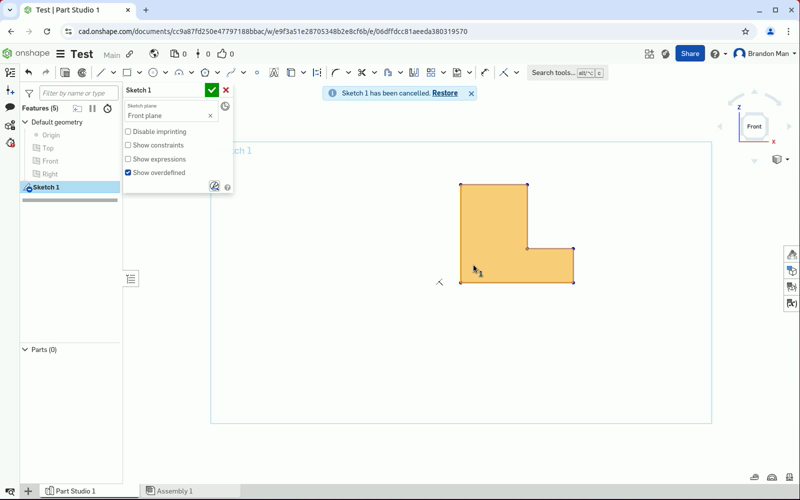
mouse_move(73, 352)
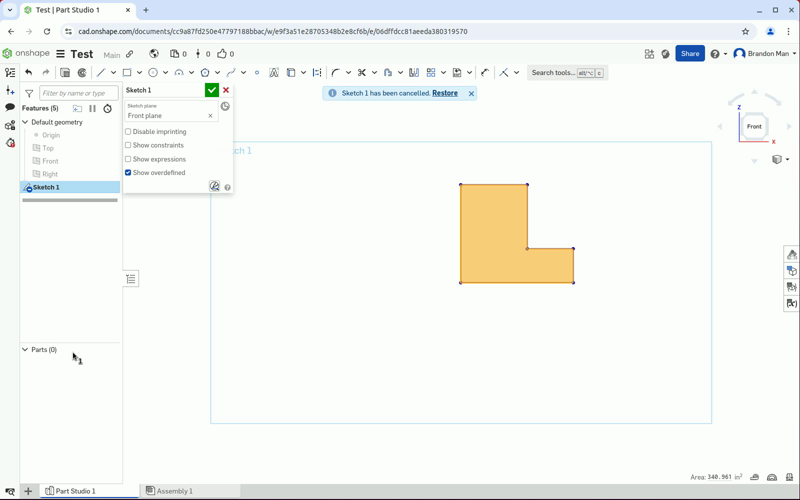
key(shift+y)
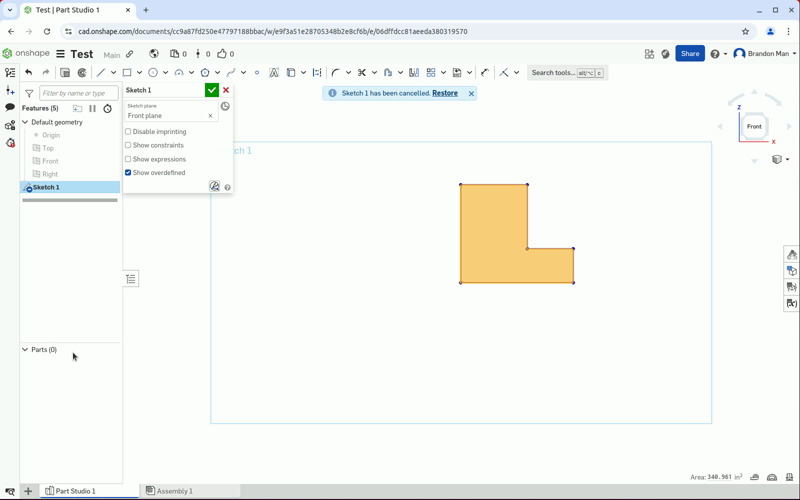
key(shift+e)
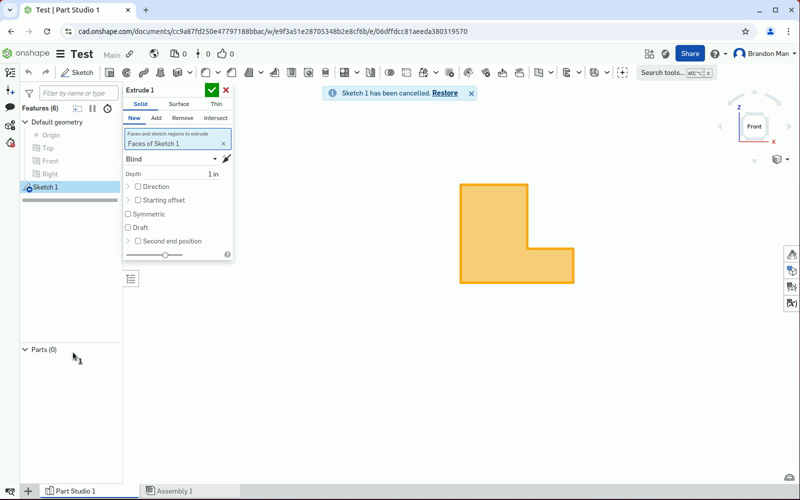
mouse_move(143, 106)
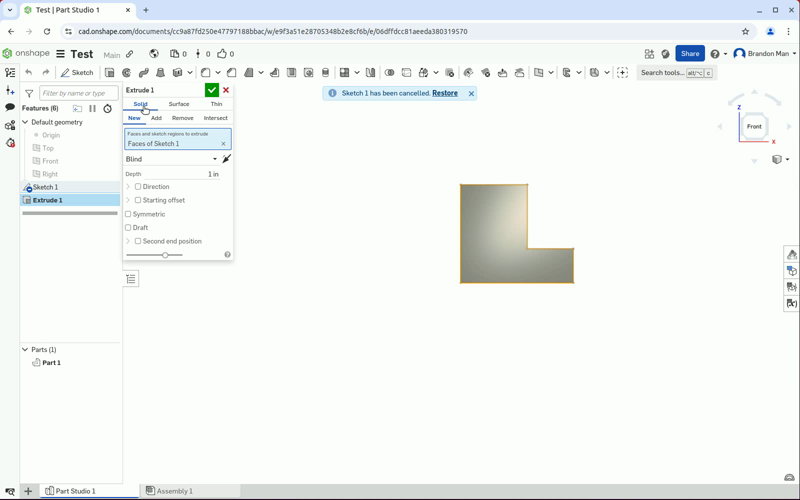
click(143, 106)
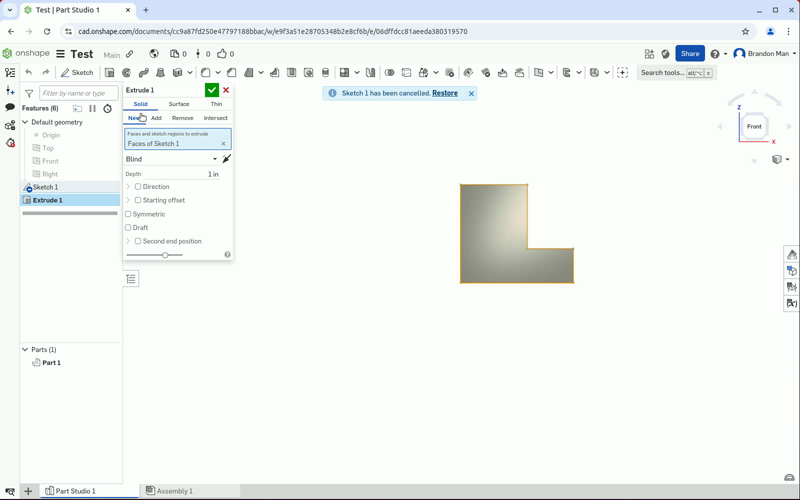
mouse_move(137, 120)
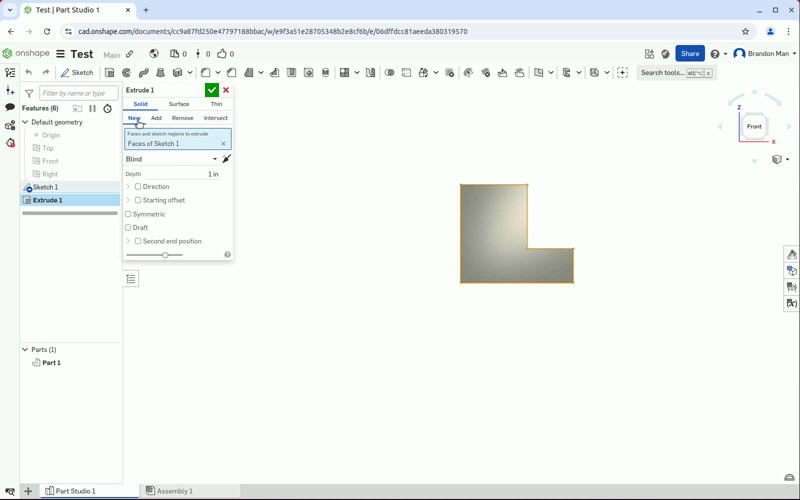
click(137, 120)
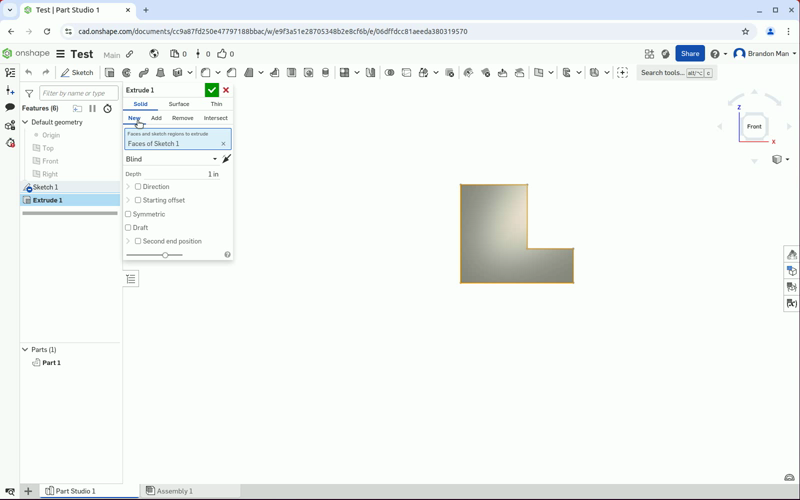
key(tab, 4)
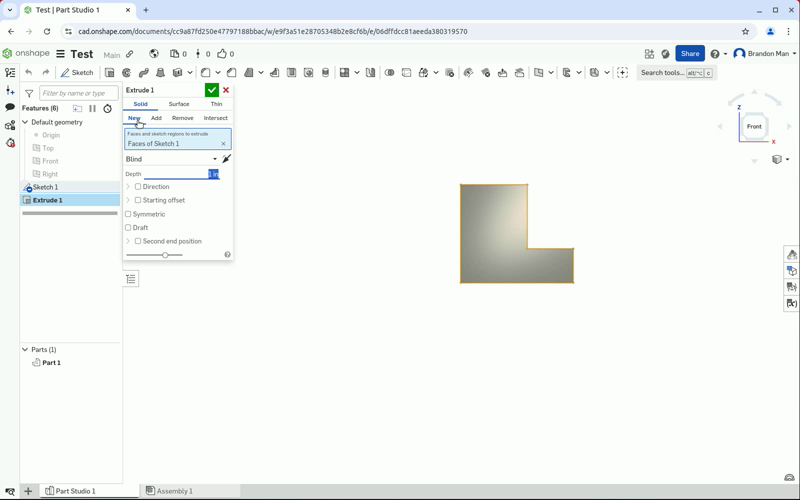
text(-5.296)
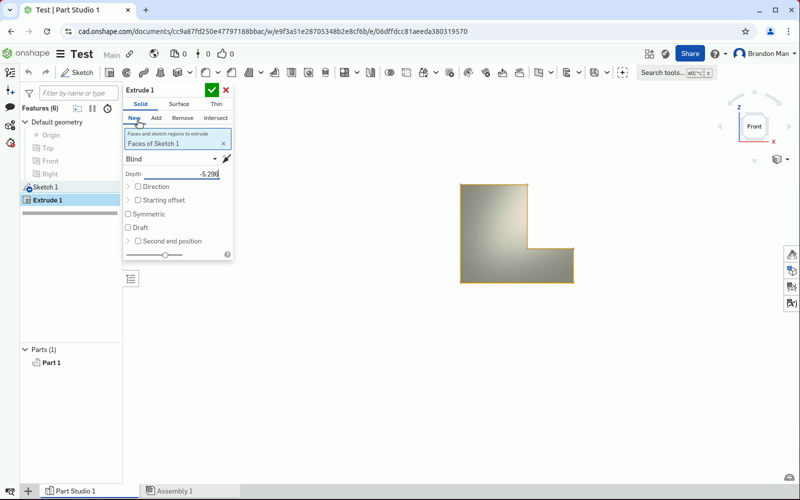
key(enter)
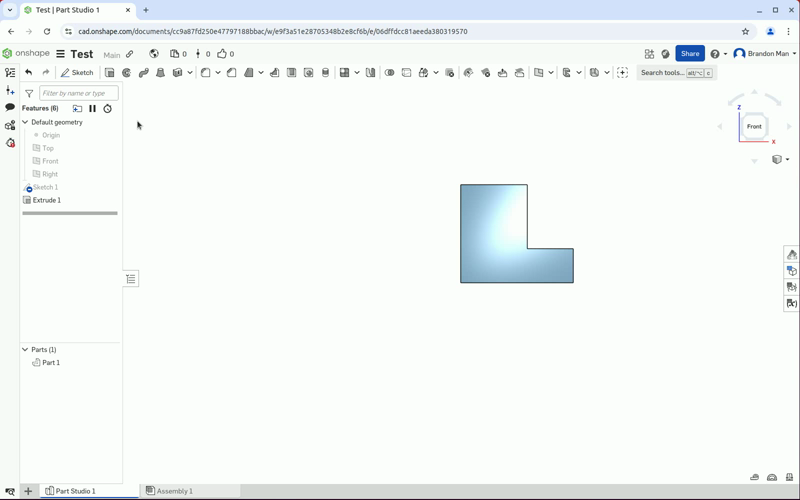
key(shift+h)
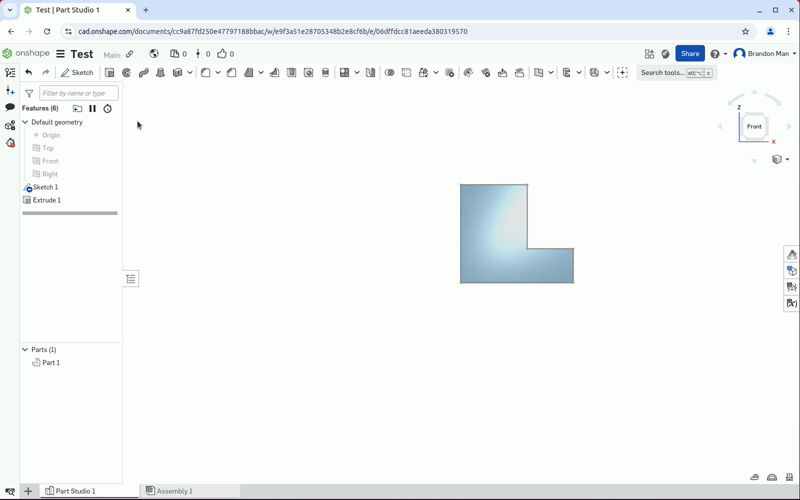
key(shift+h)
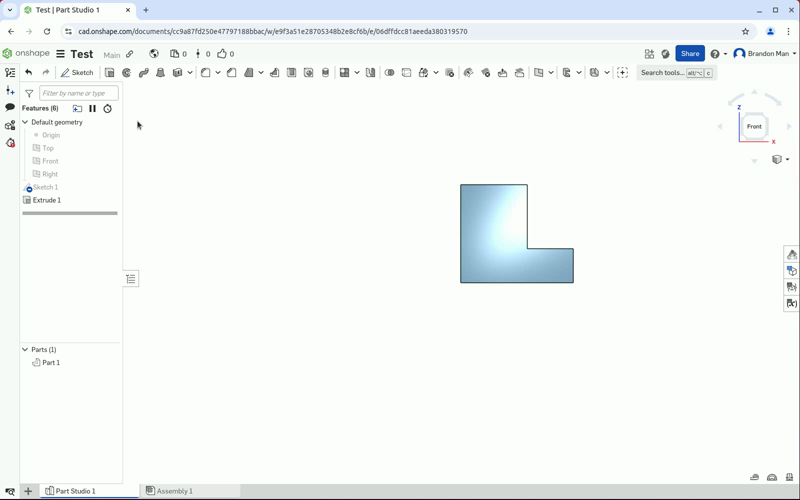
mouse_move(73, 189)
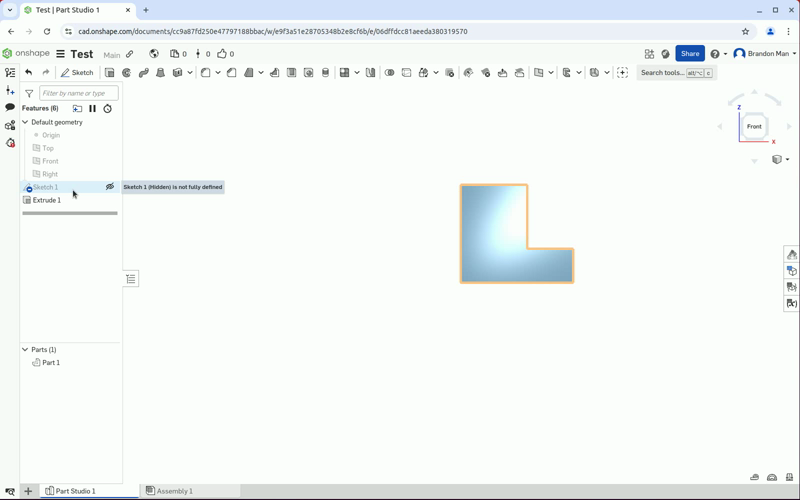
click(73, 189)
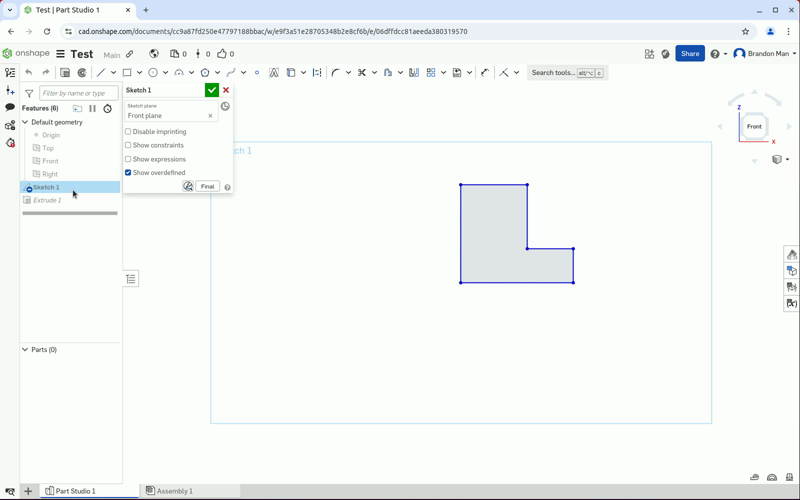
mouse_move(229, 92)
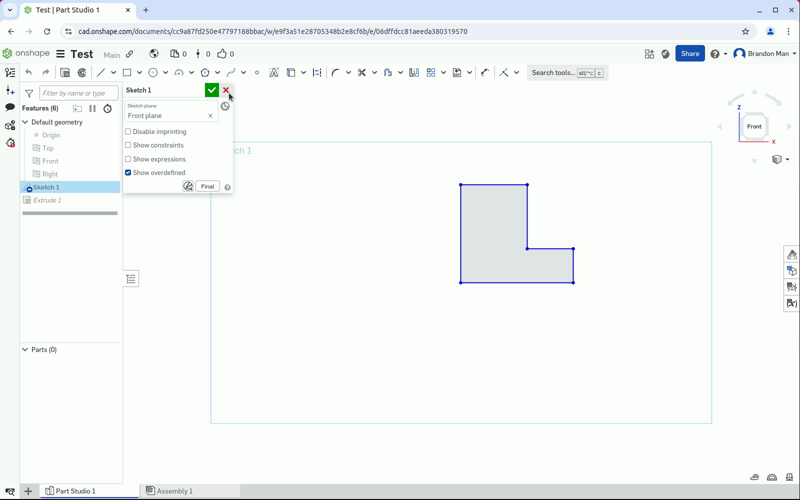
click(229, 92)
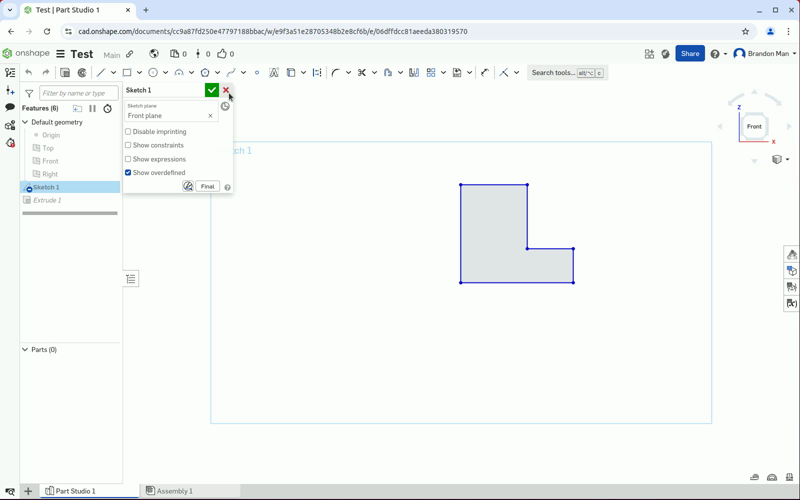
key(shift+s)
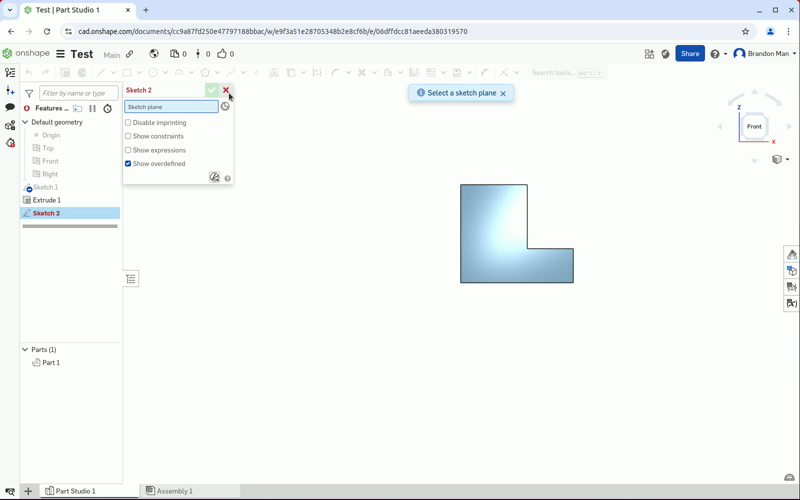
mouse_move(73, 163)
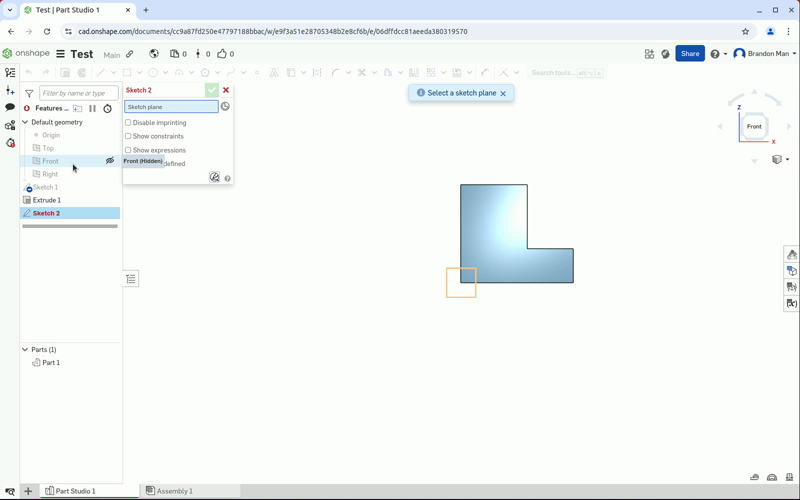
click(73, 163)
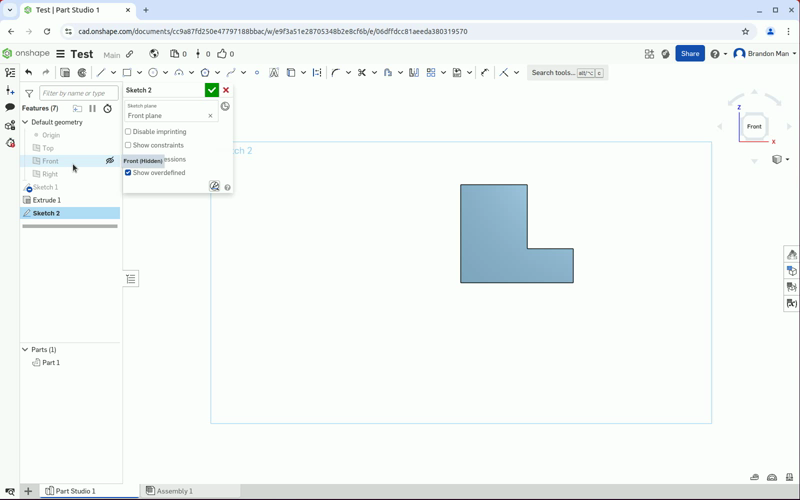
mouse_move(73, 352)
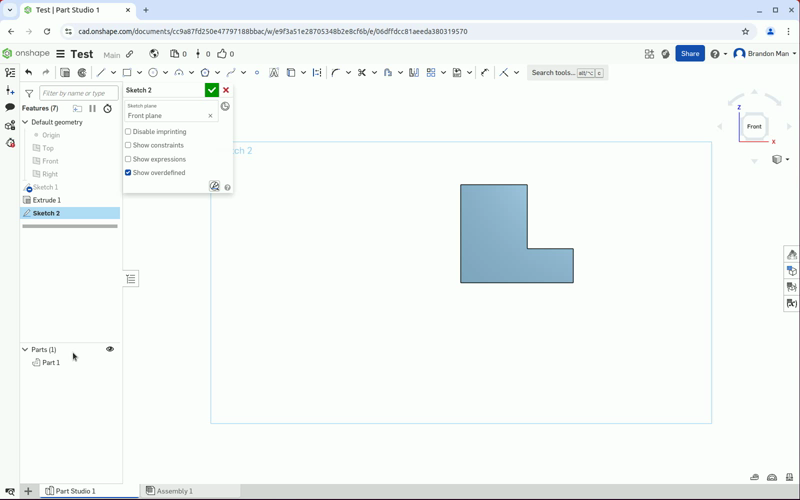
key(y)
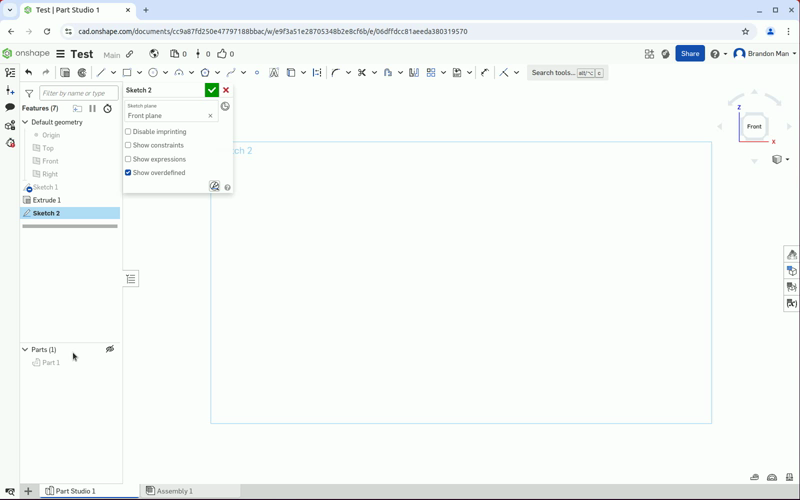
key(c)
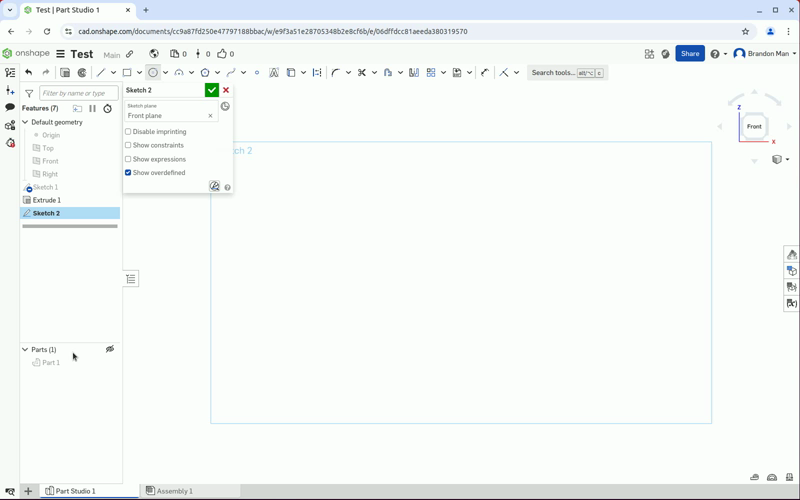
key_down(shift)
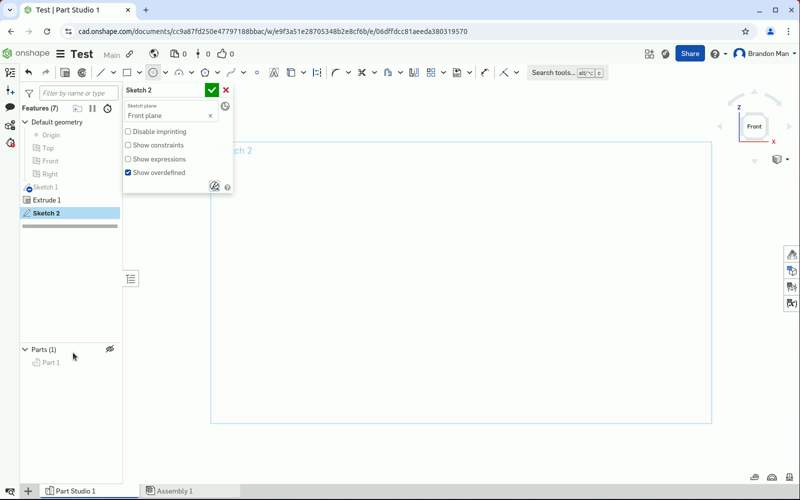
mouse_move(492, 232)
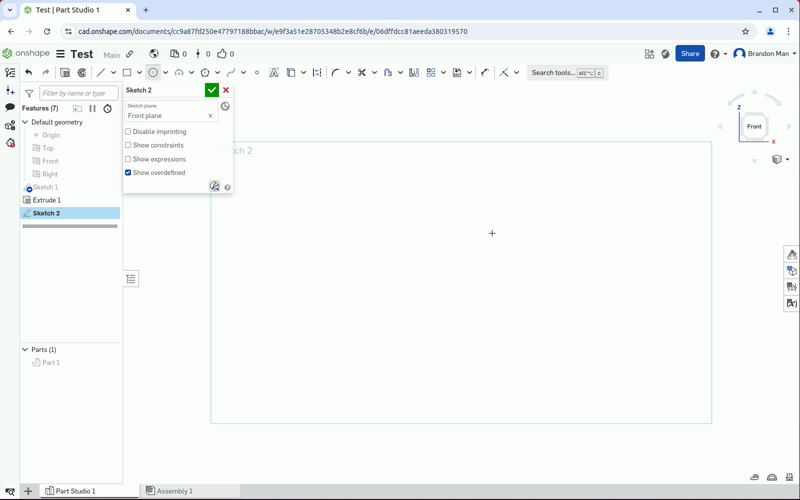
click(492, 232)
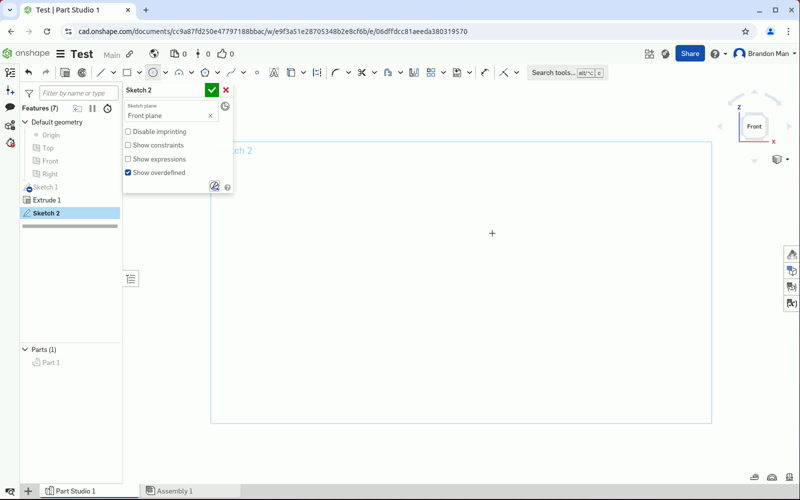
key_up(shift)
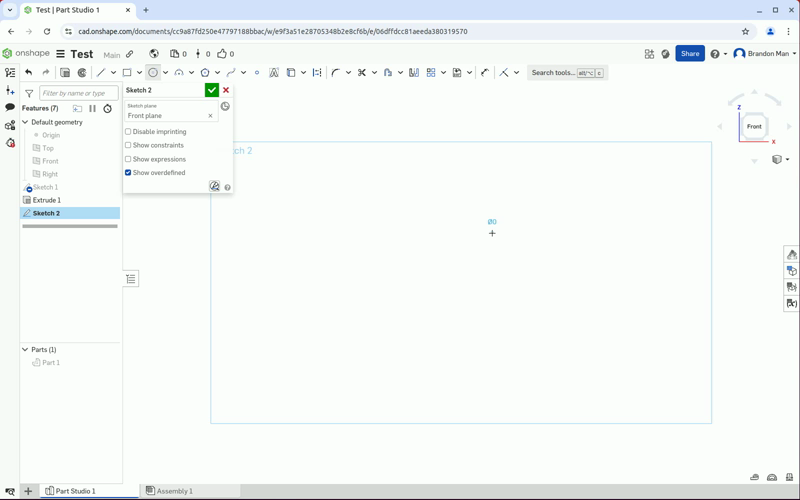
mouse_move(506, 232)
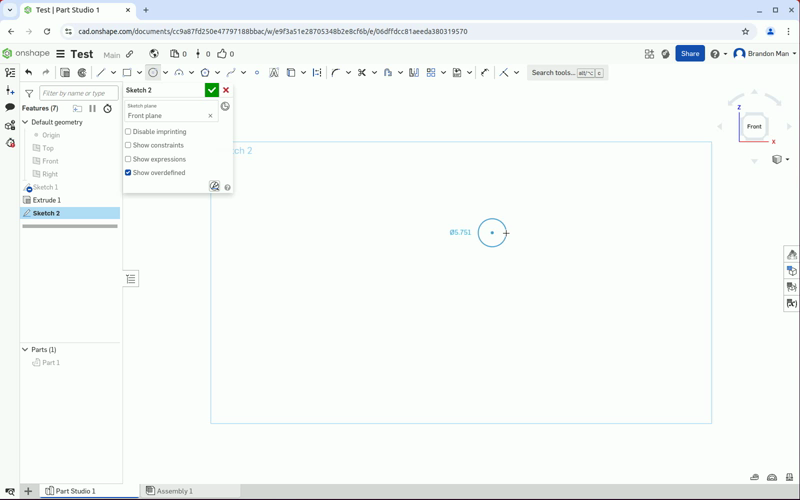
click(506, 232)
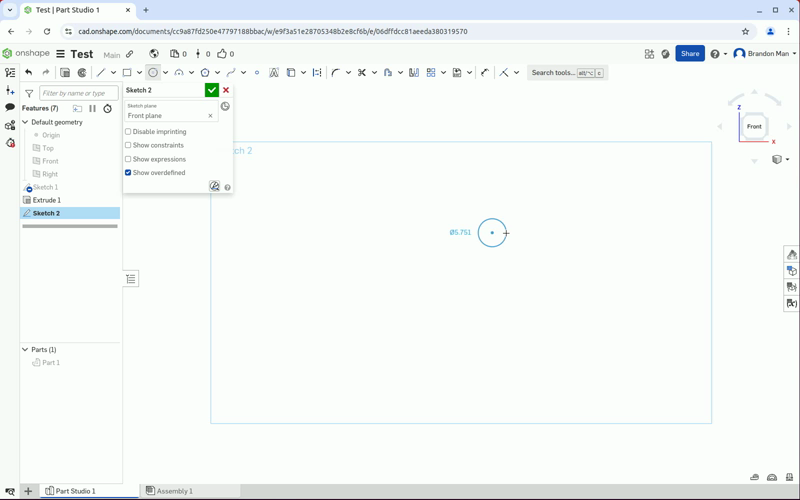
key(esc)
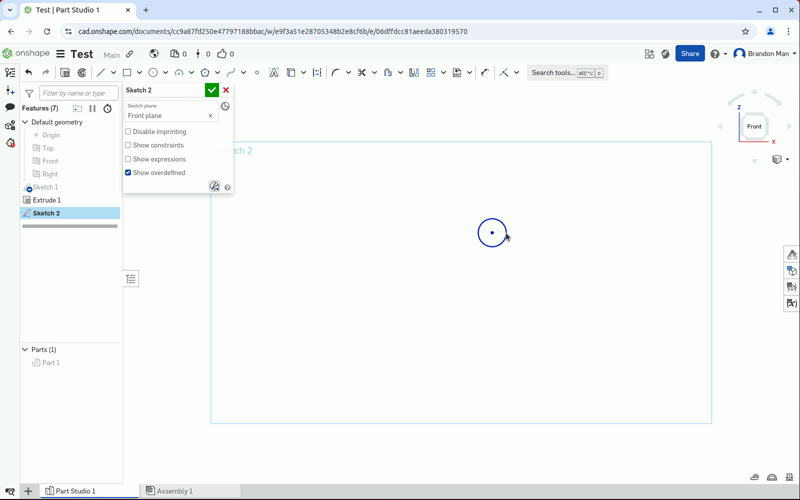
mouse_move(486, 230)
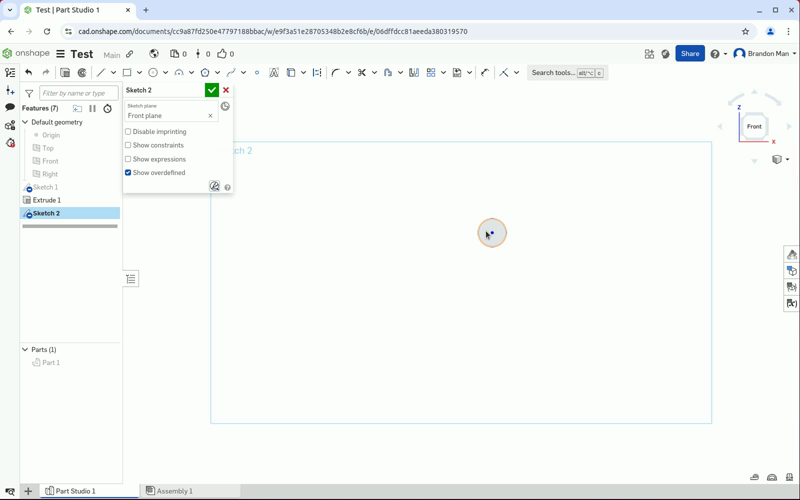
scroll(6)
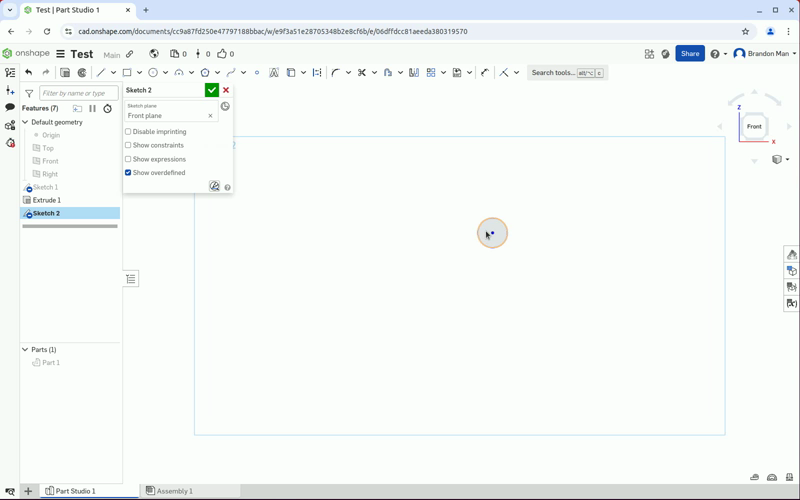
scroll(6)
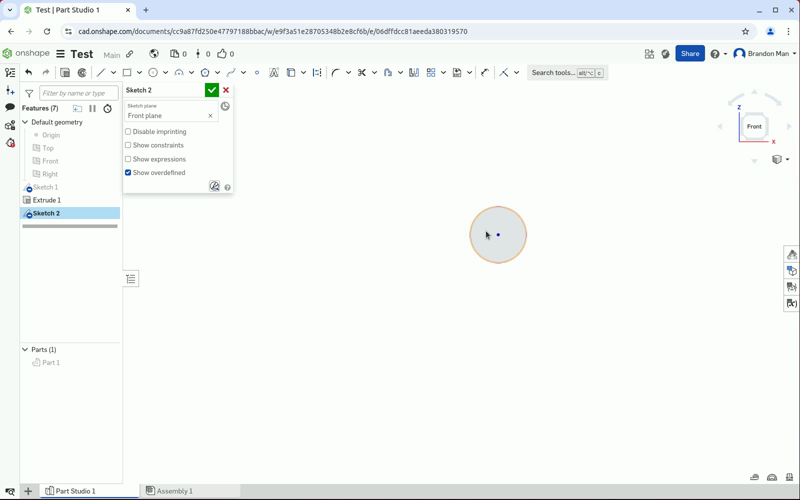
scroll(6)
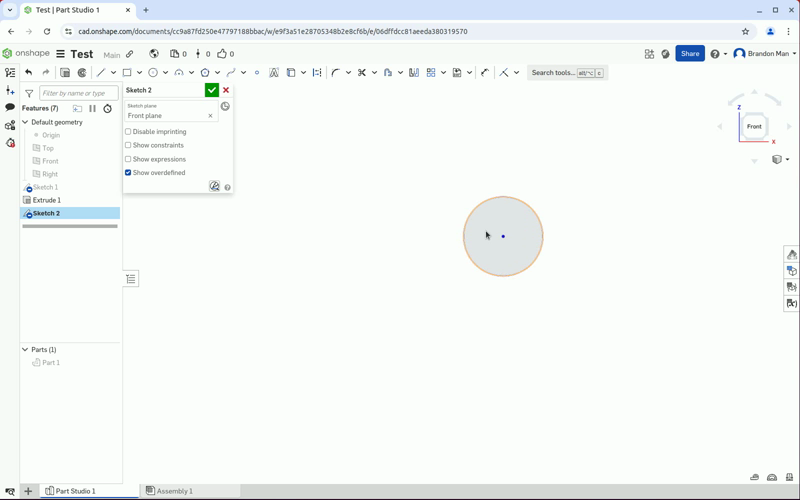
scroll(6)
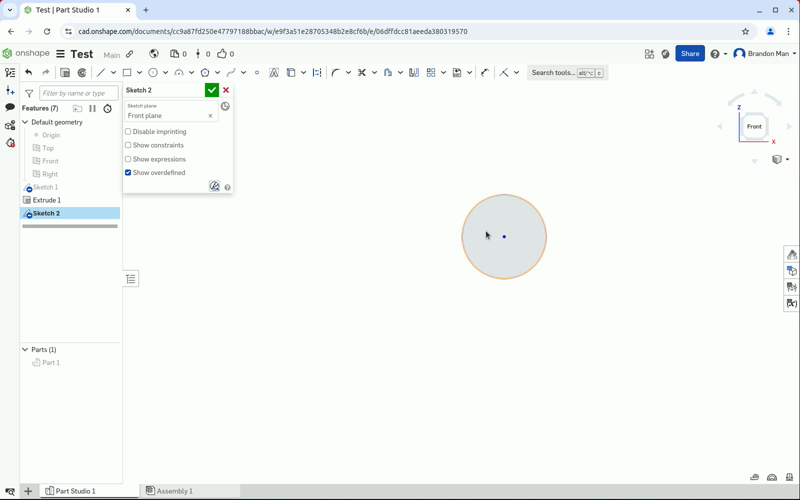
scroll(6)
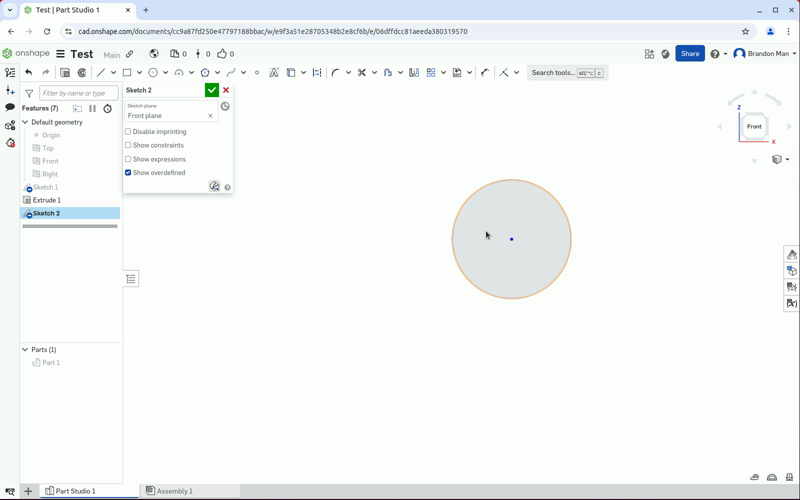
scroll(6)
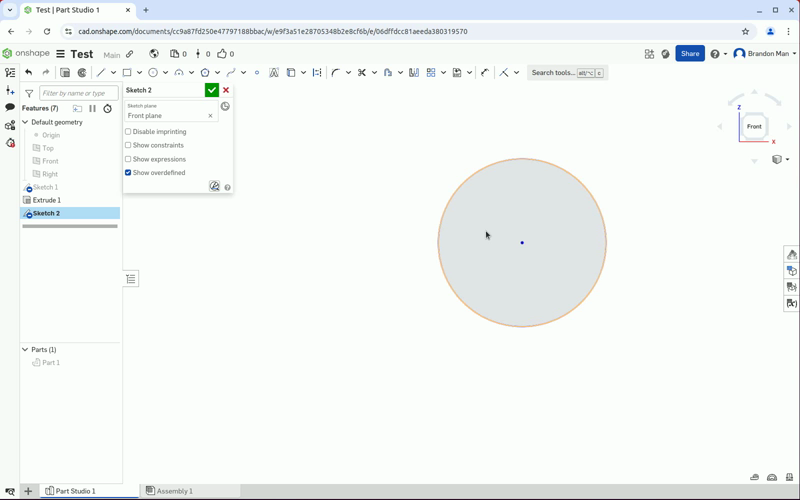
scroll(6)
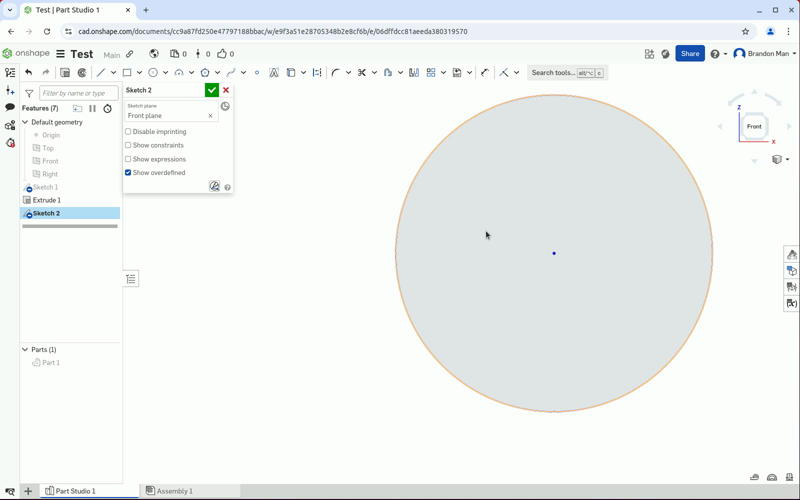
click(486, 230)
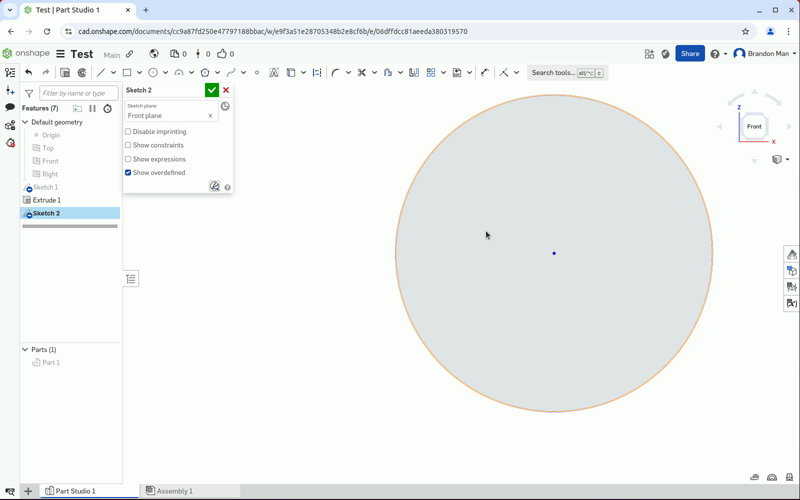
scroll(-6)
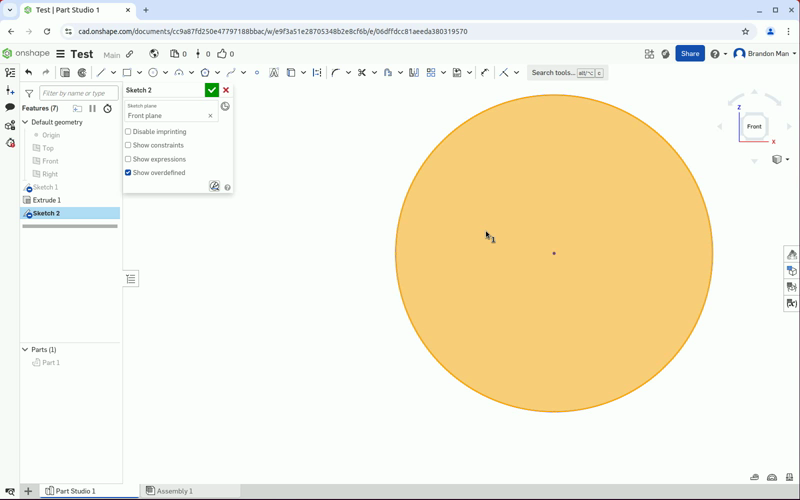
scroll(-6)
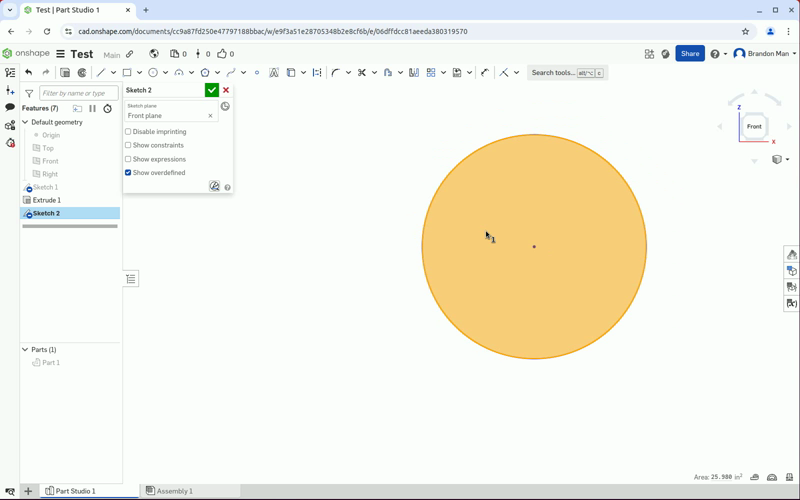
scroll(-6)
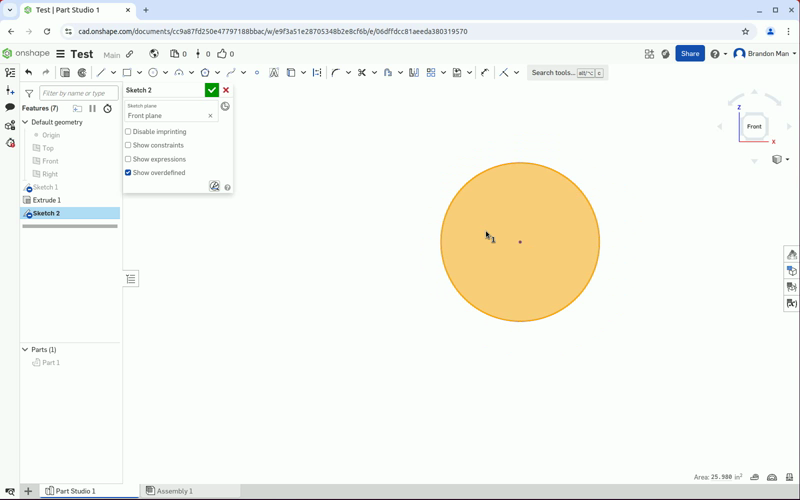
scroll(-6)
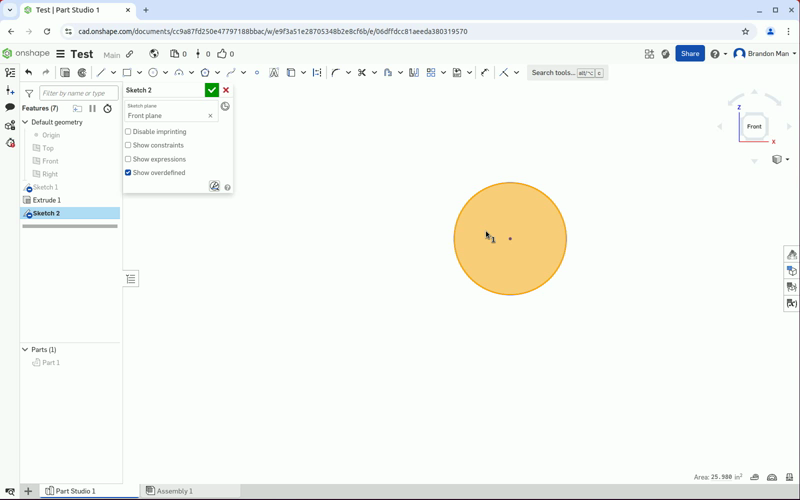
scroll(-6)
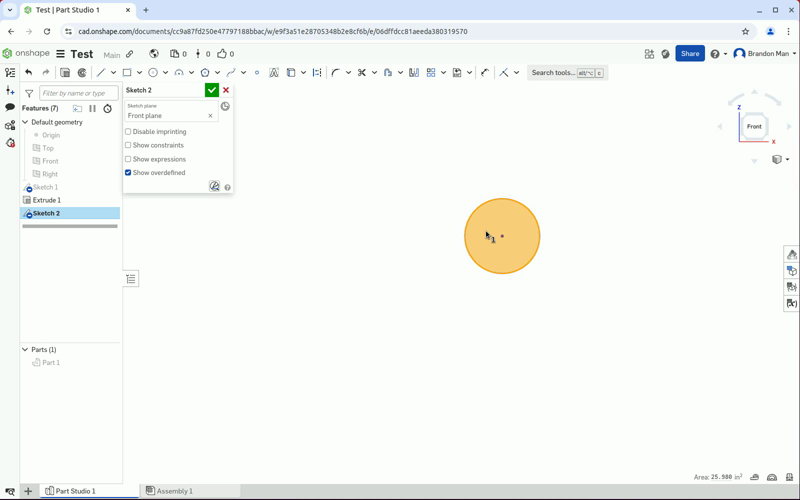
scroll(-6)
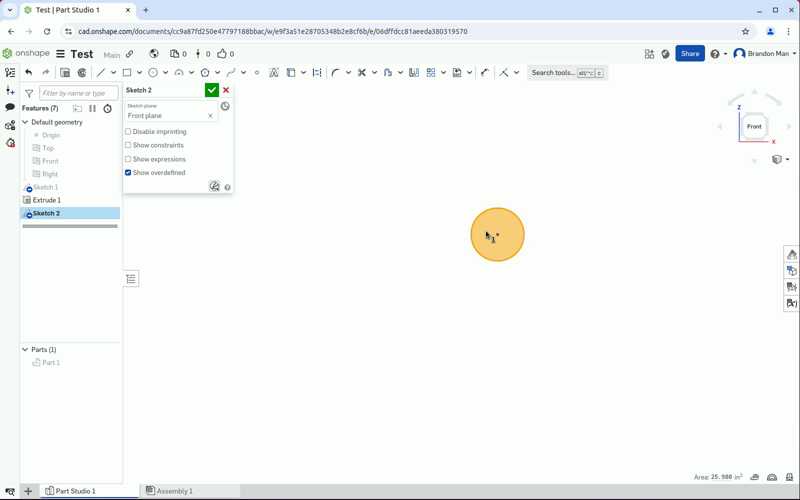
scroll(-6)
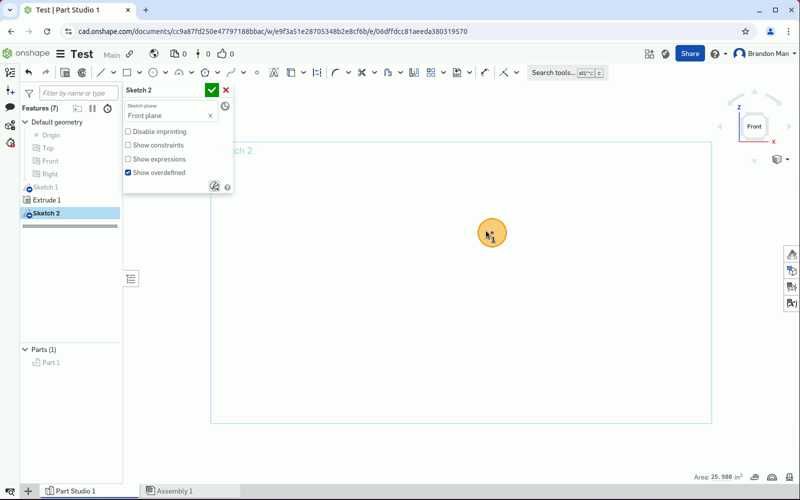
mouse_move(73, 352)
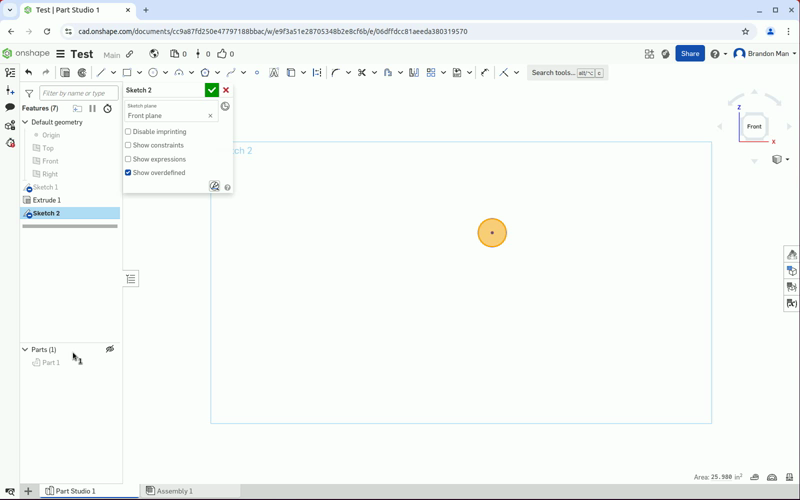
key(shift+y)
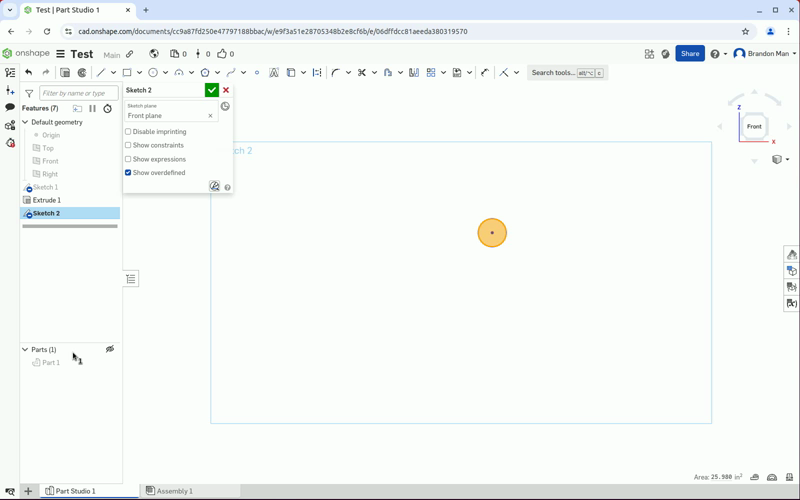
key(shift+e)
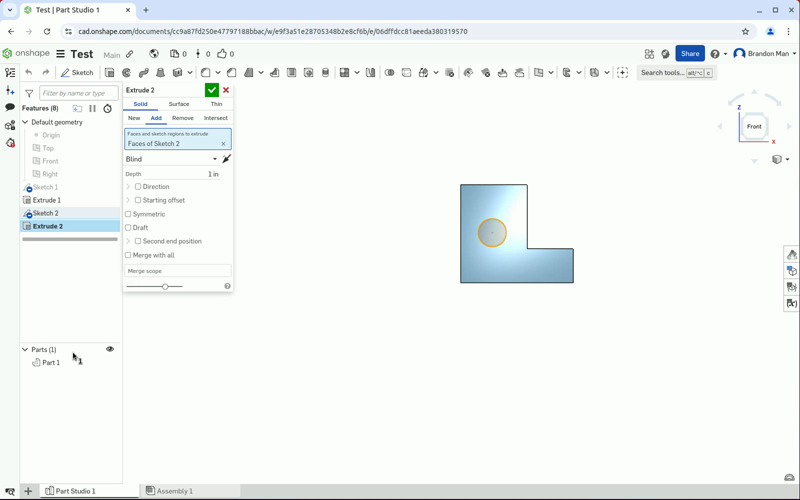
mouse_move(143, 106)
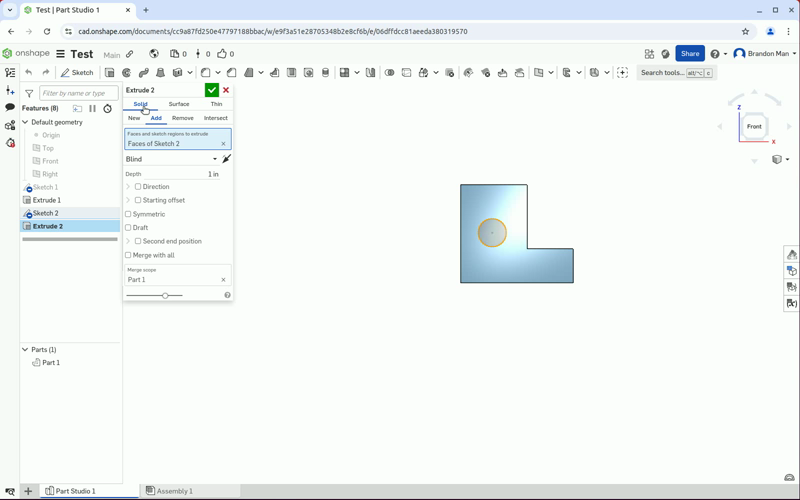
click(143, 106)
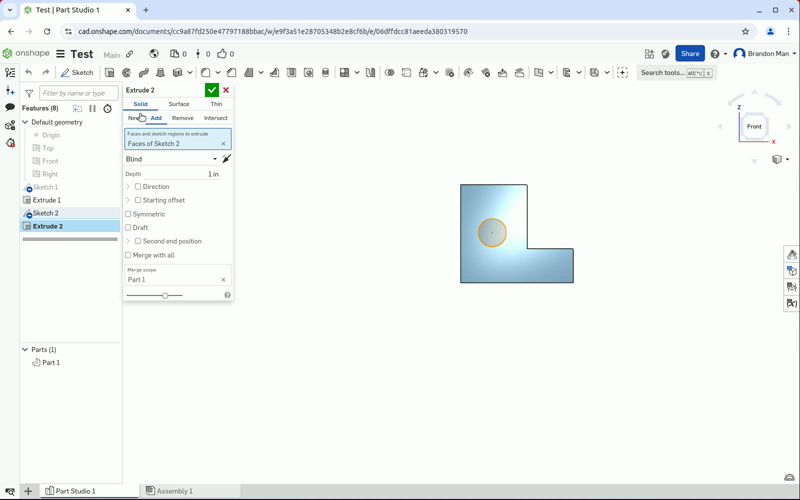
mouse_move(137, 120)
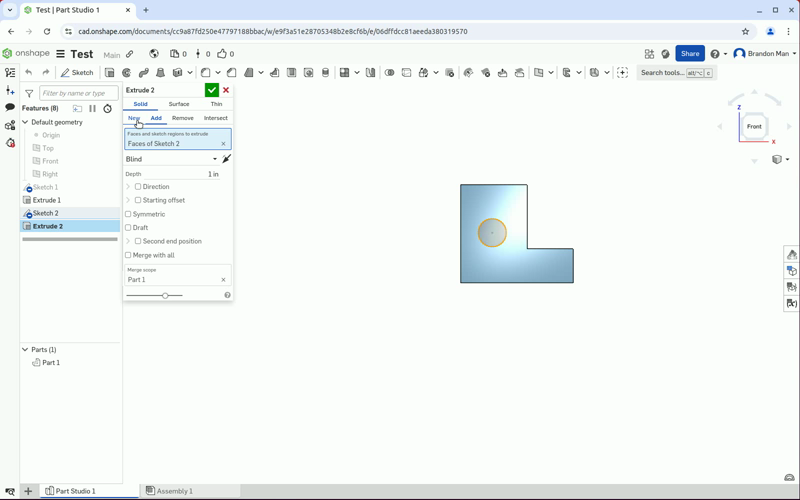
click(137, 120)
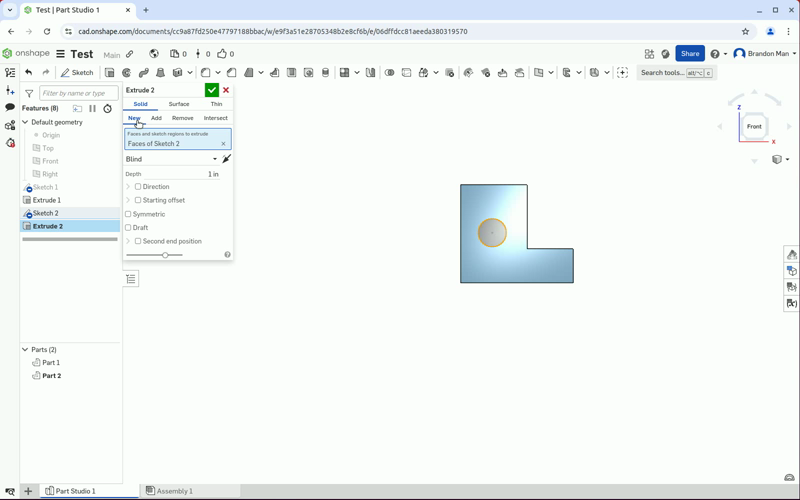
key(tab, 4)
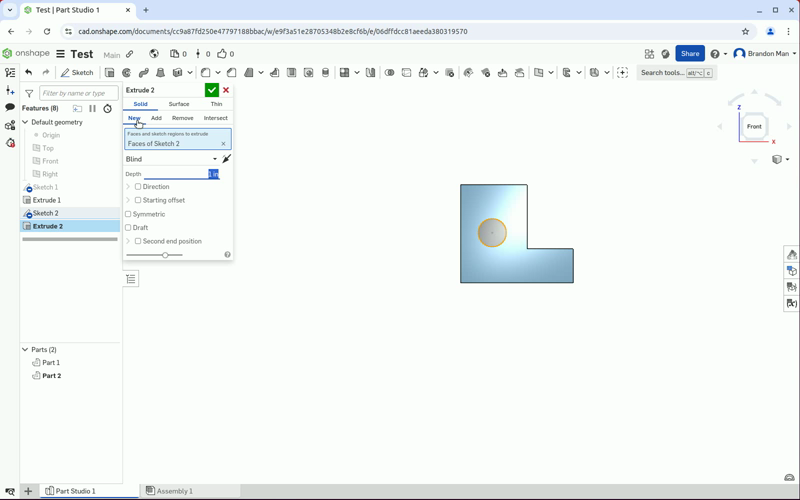
text(-5.296)
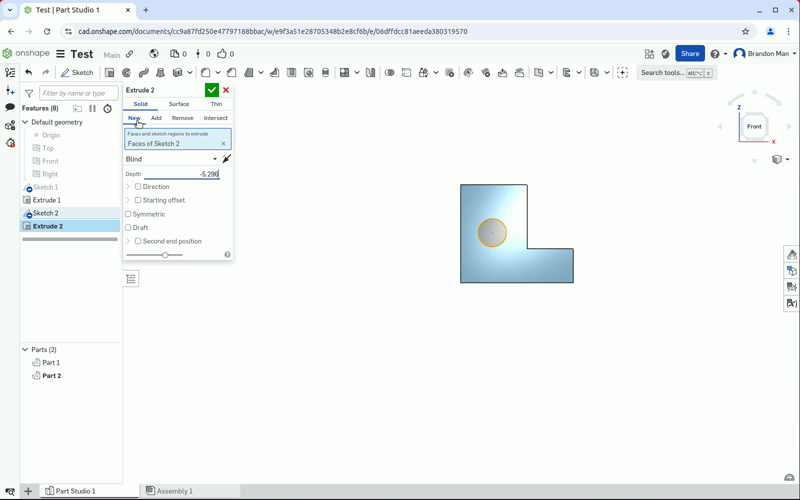
key(enter)
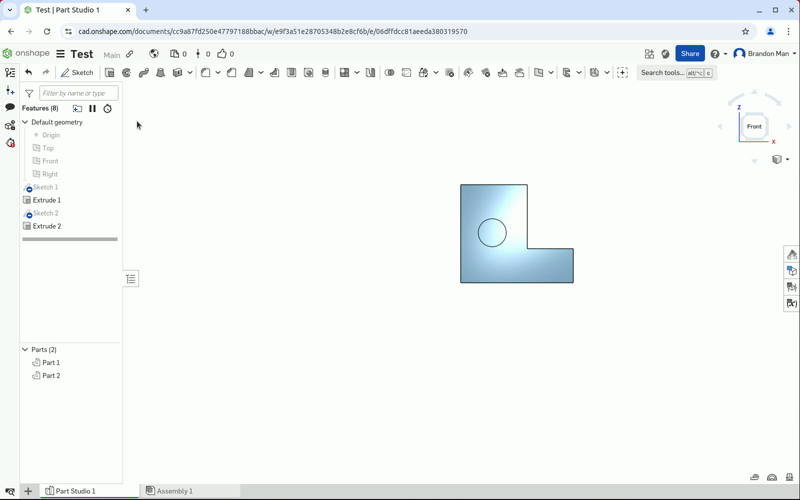
key(shift+h)
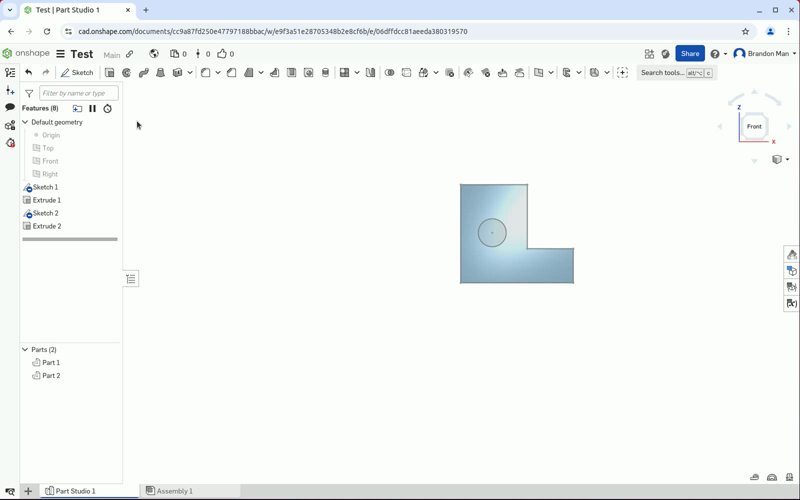
key(shift+h)
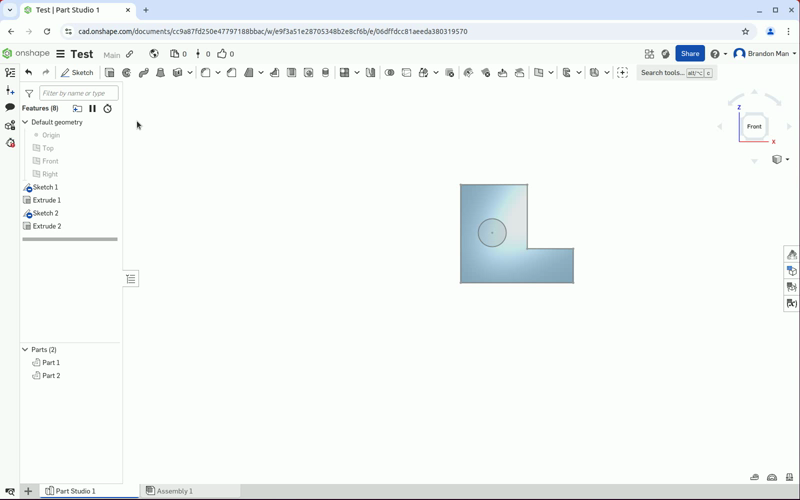
key(shift+7)
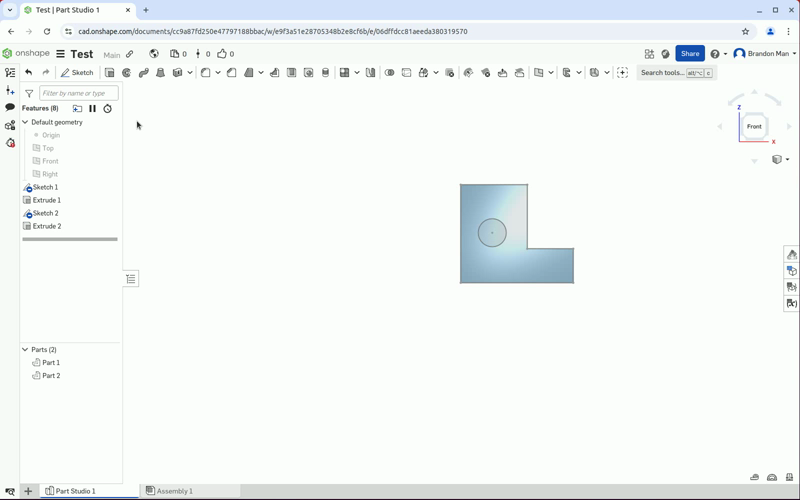
key(left, 2)
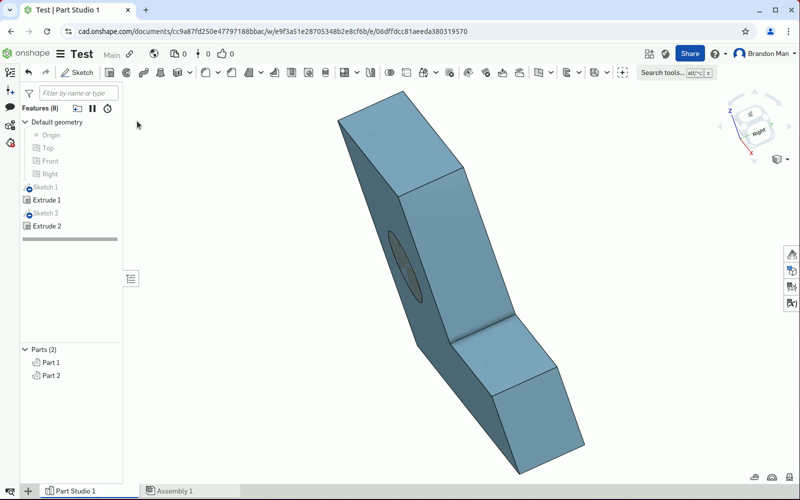
key(down, 2)
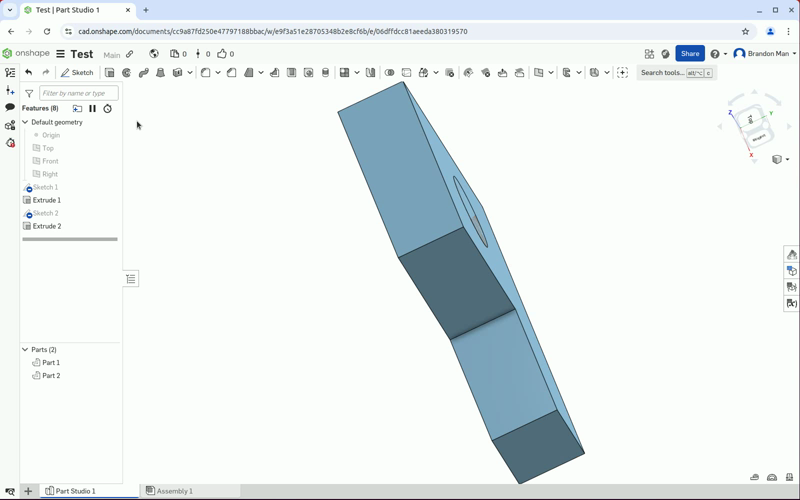
key(up, 2)
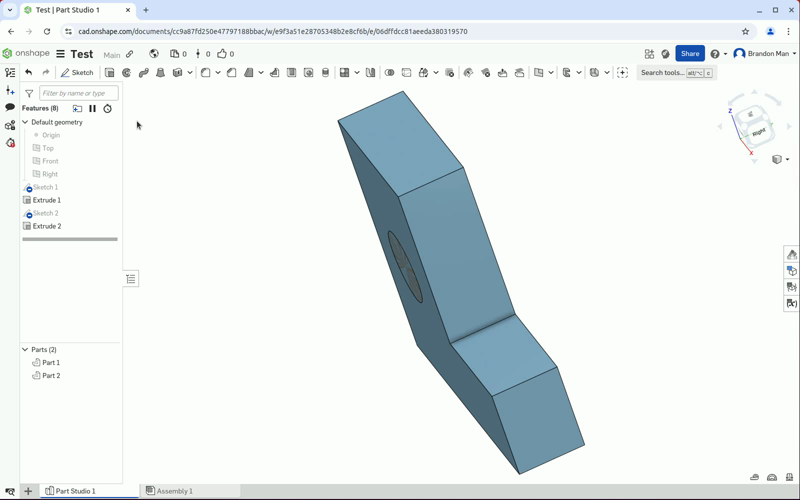
key(right, 2)
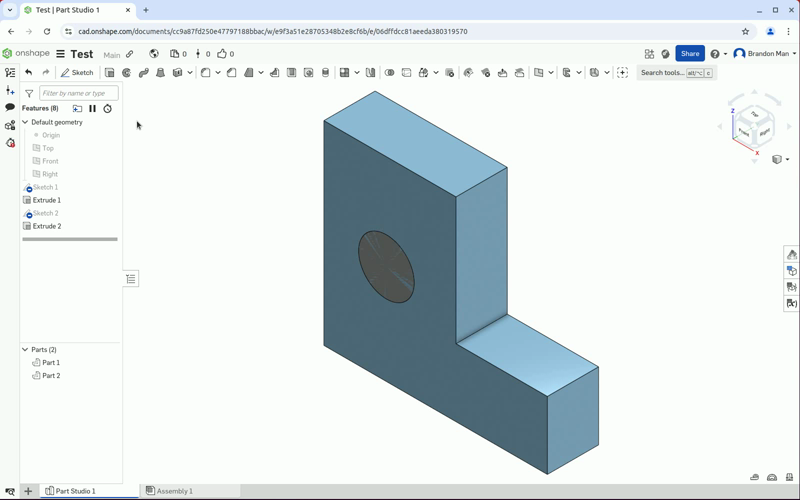
mouse_move(73, 189)
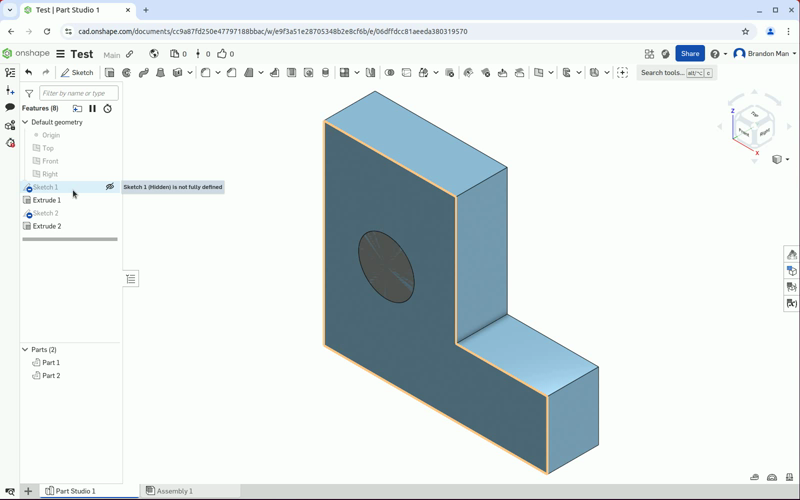
click(73, 189)